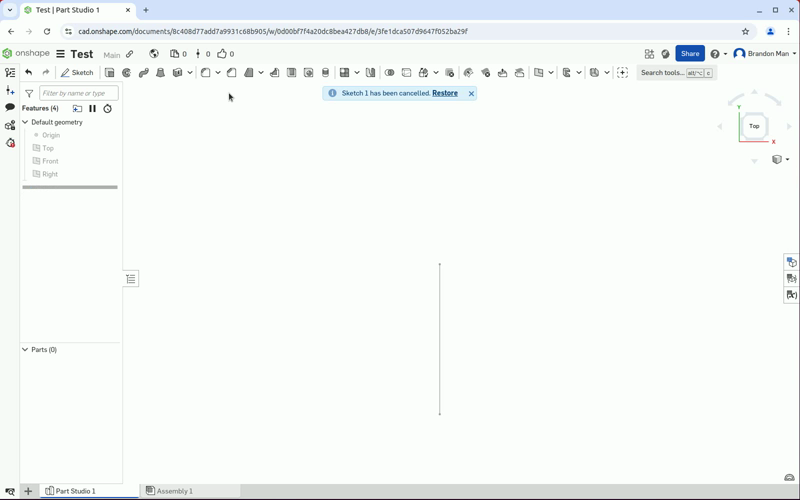
key(shift+h)
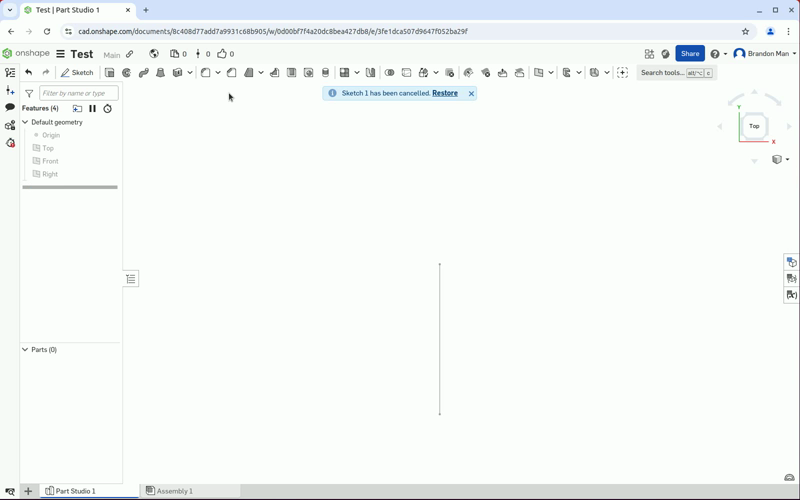
key(shift+s)
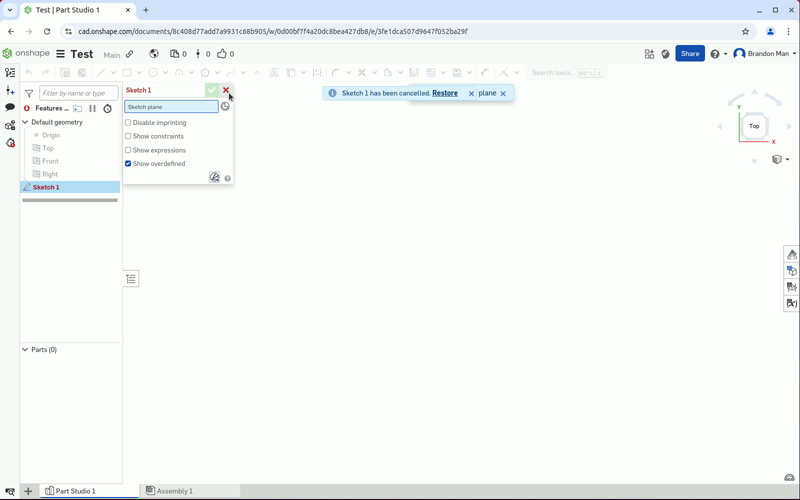
mouse_move(73, 150)
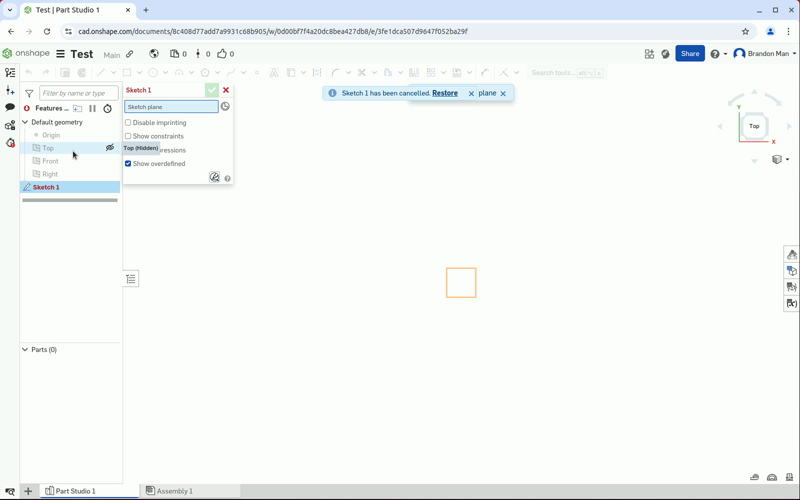
click(73, 150)
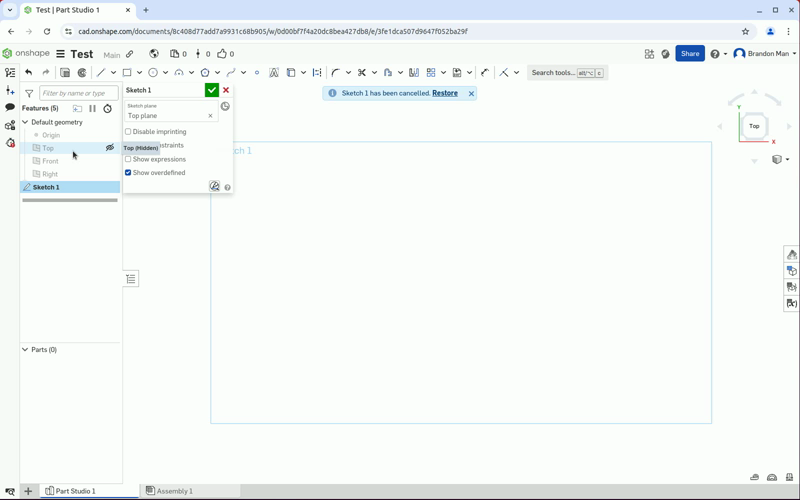
mouse_move(73, 352)
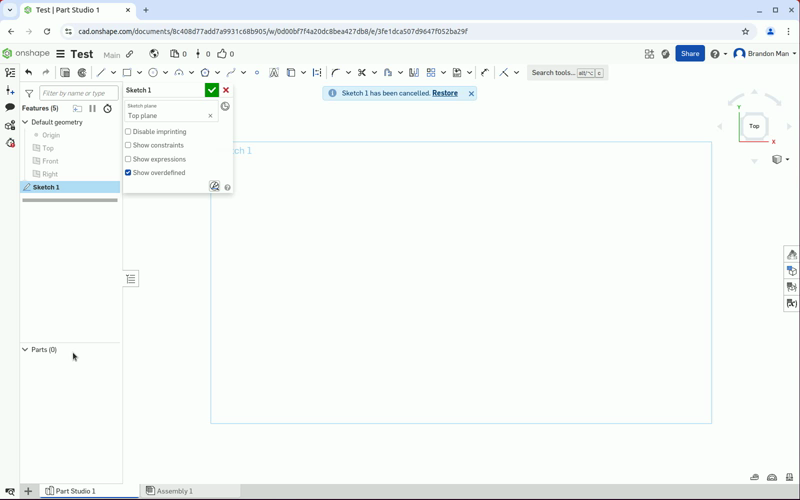
key(y)
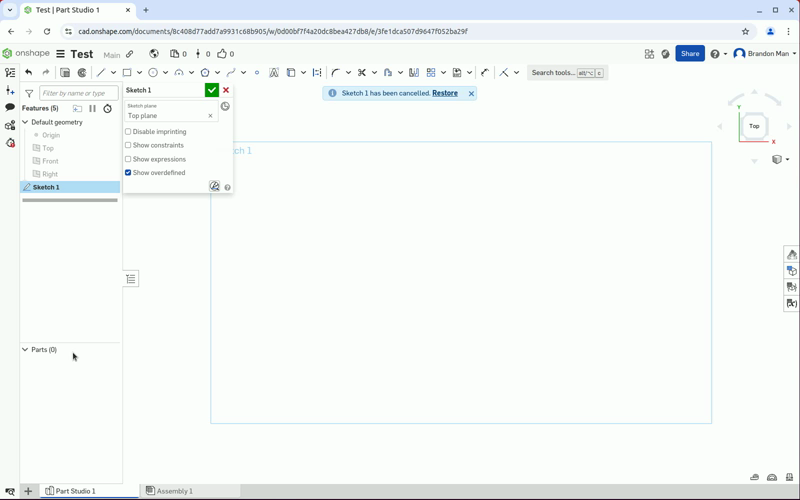
key(c)
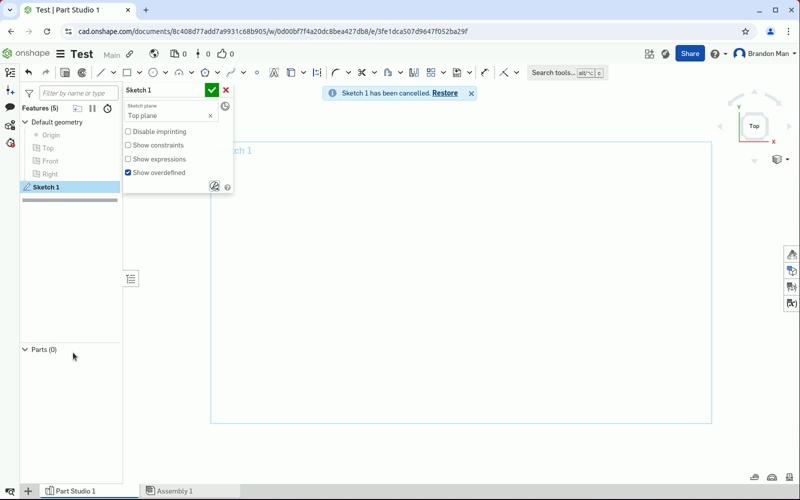
key_down(shift)
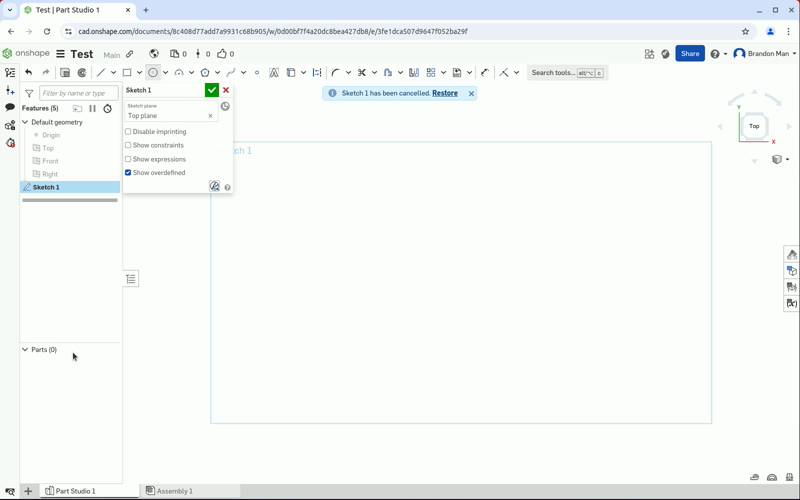
mouse_move(461, 282)
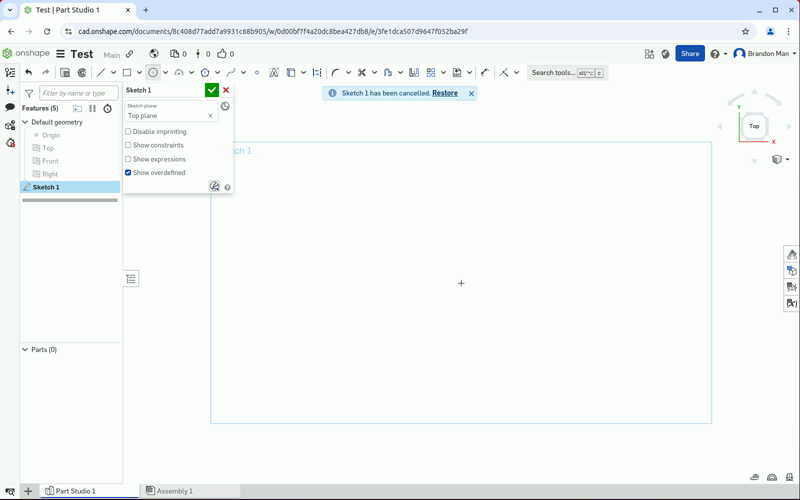
click(461, 282)
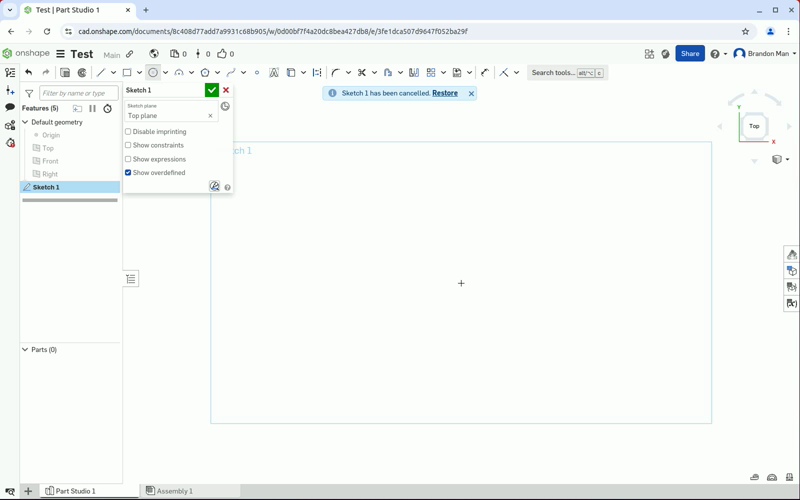
key_up(shift)
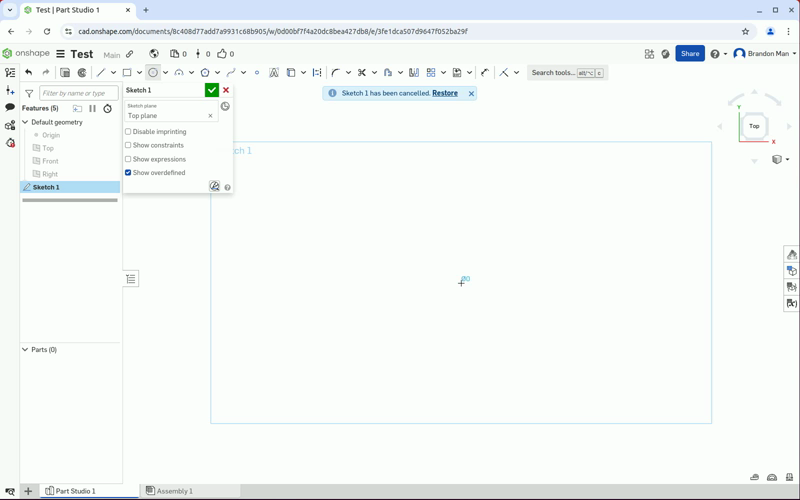
mouse_move(471, 282)
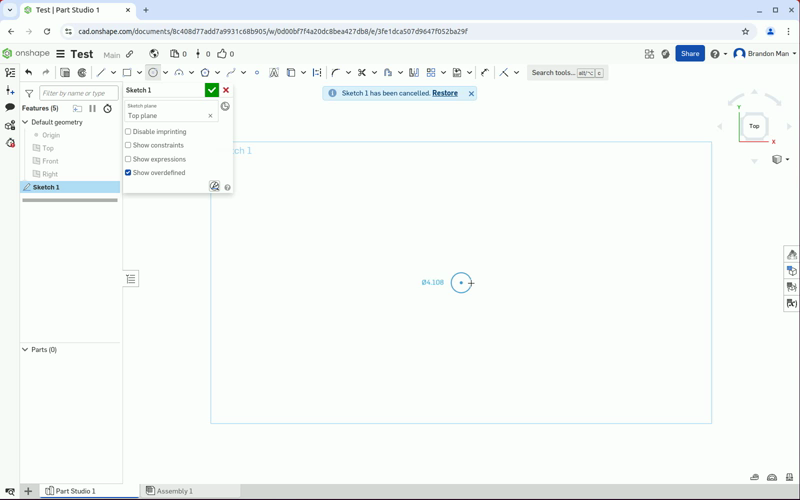
click(471, 282)
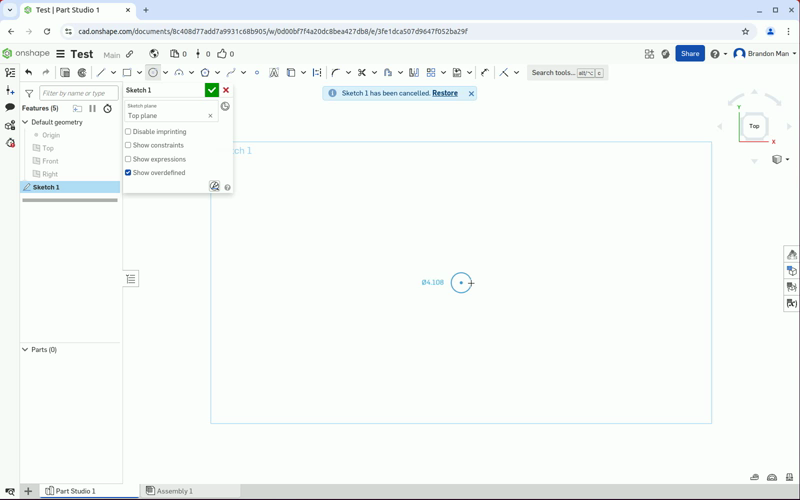
key(esc)
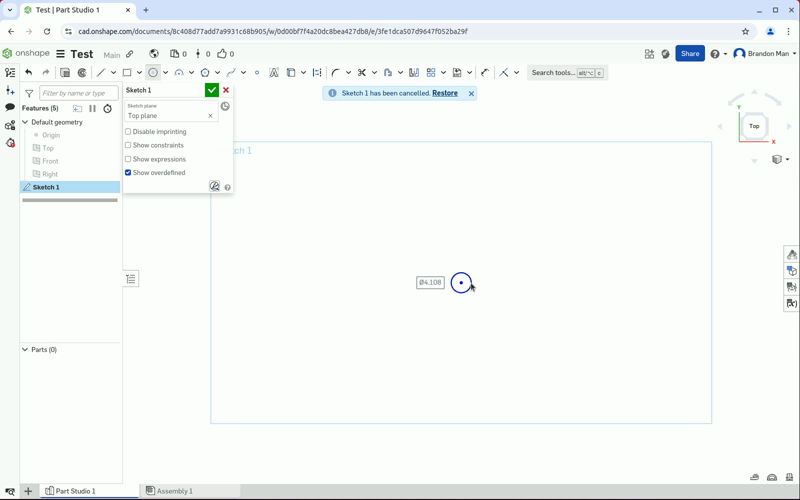
mouse_move(467, 279)
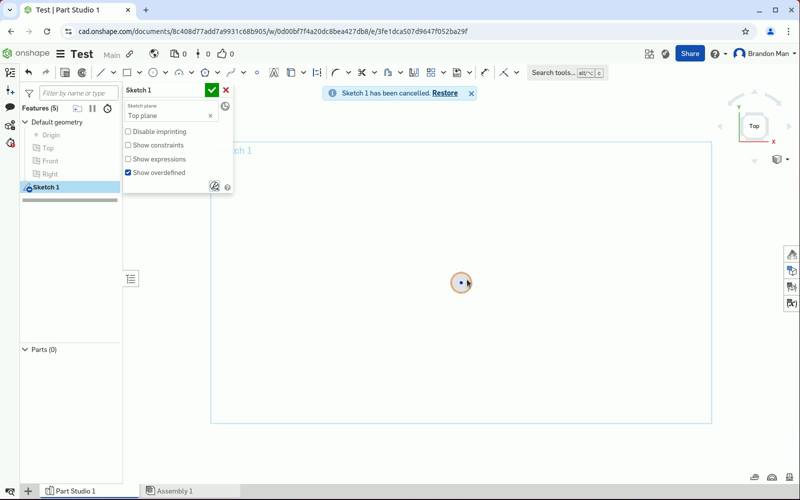
scroll(6)
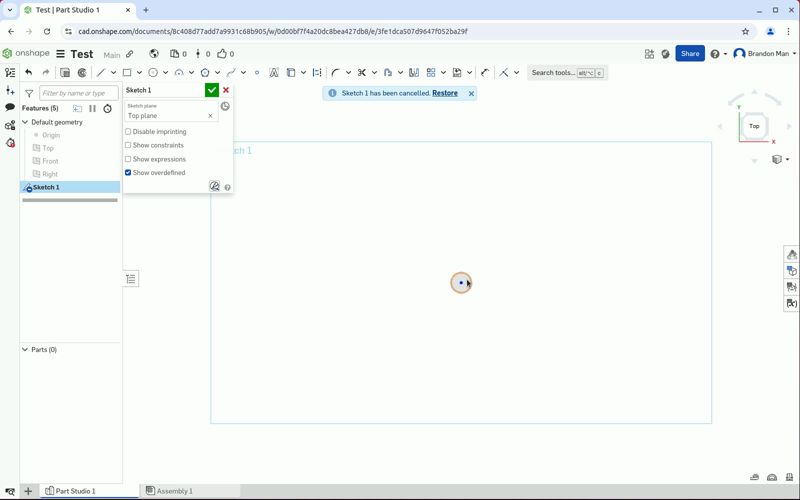
scroll(6)
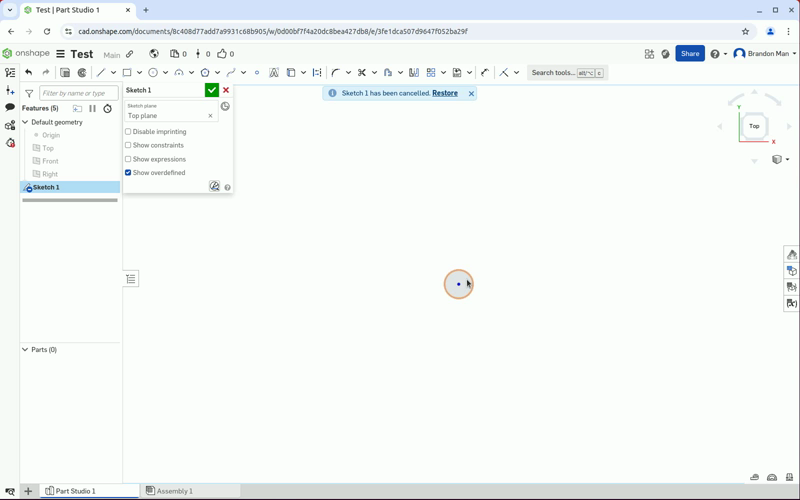
scroll(6)
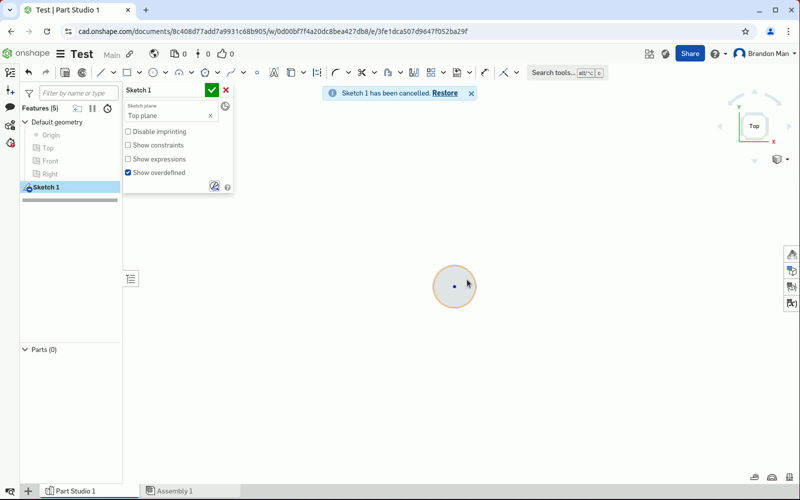
scroll(6)
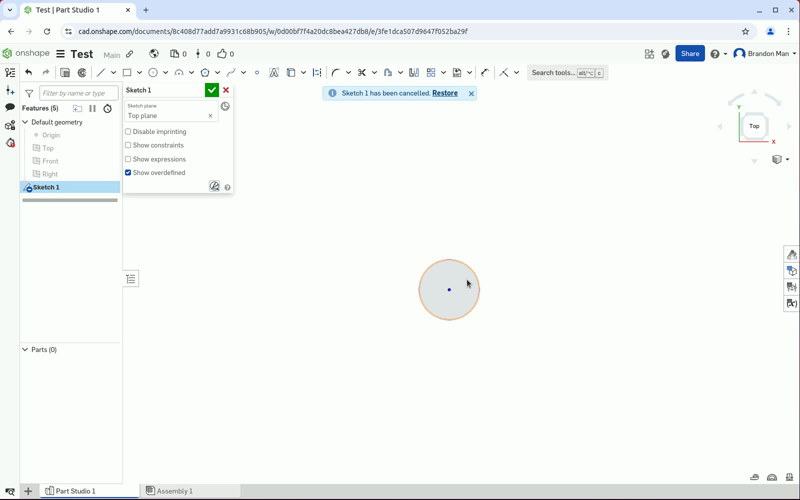
scroll(6)
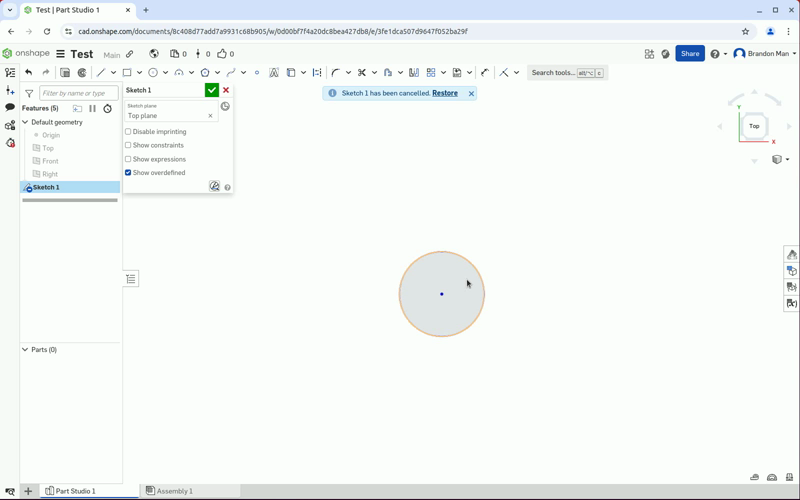
scroll(6)
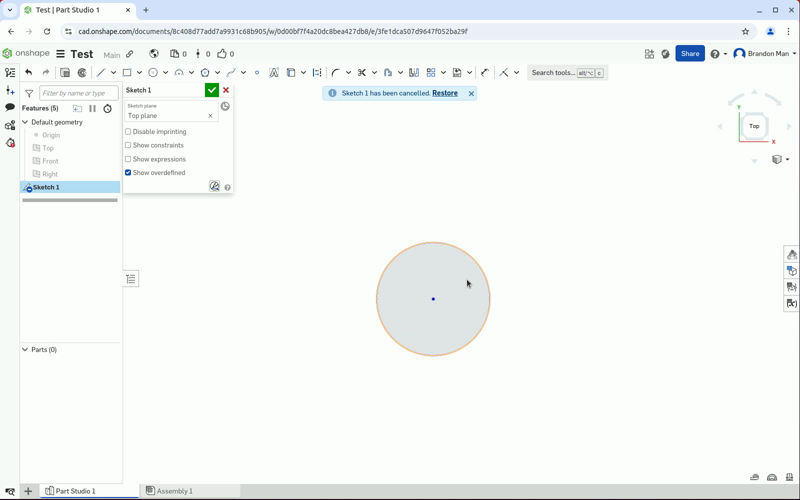
scroll(6)
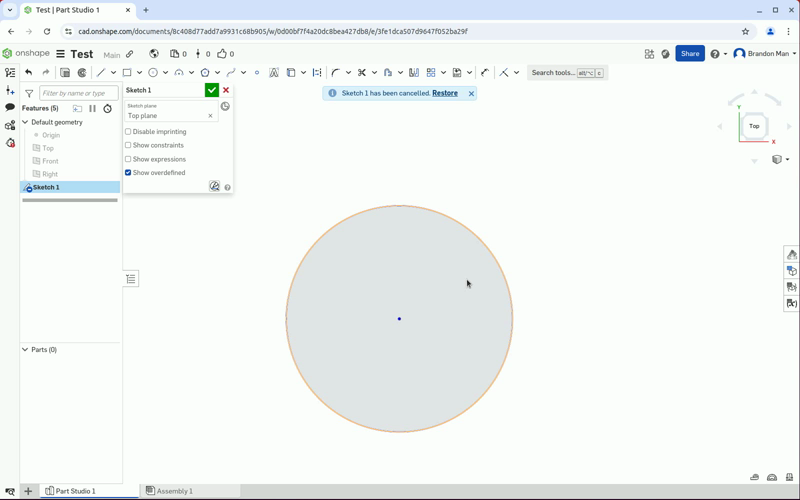
click(467, 279)
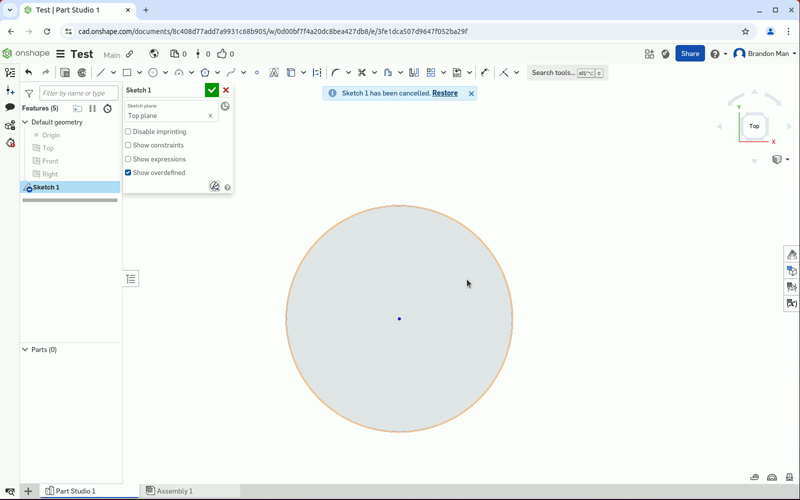
scroll(-6)
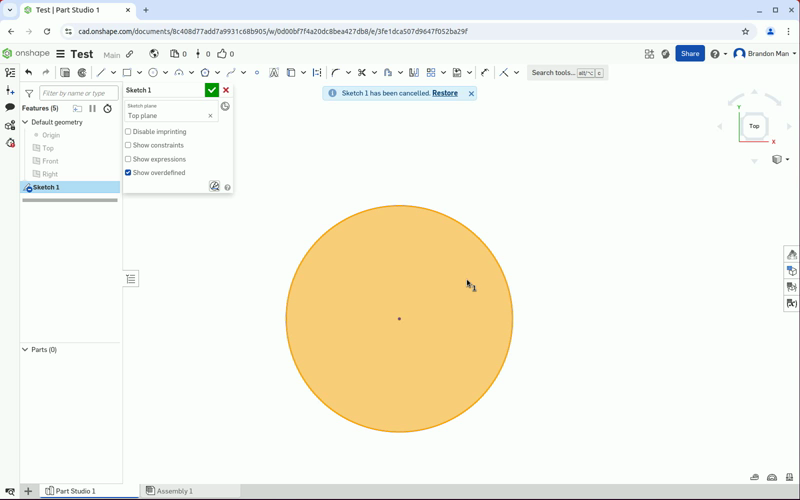
scroll(-6)
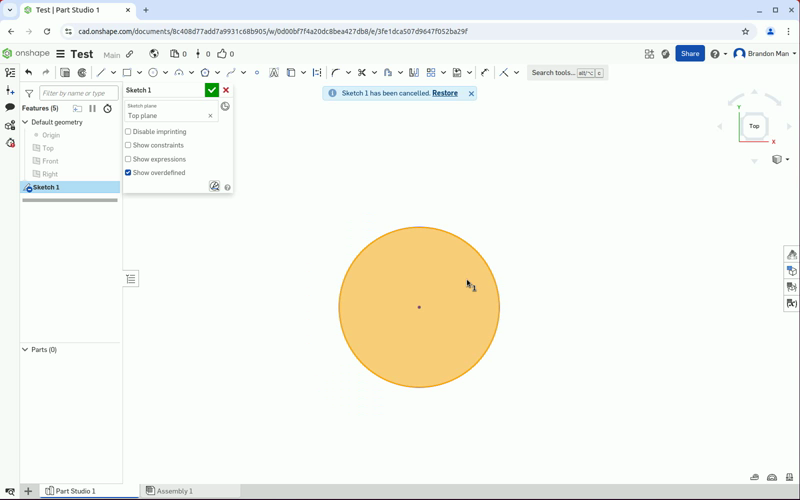
scroll(-6)
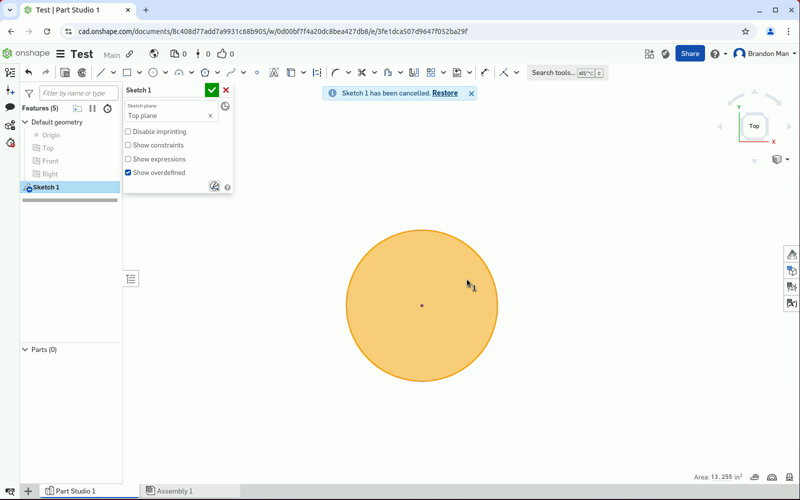
scroll(-6)
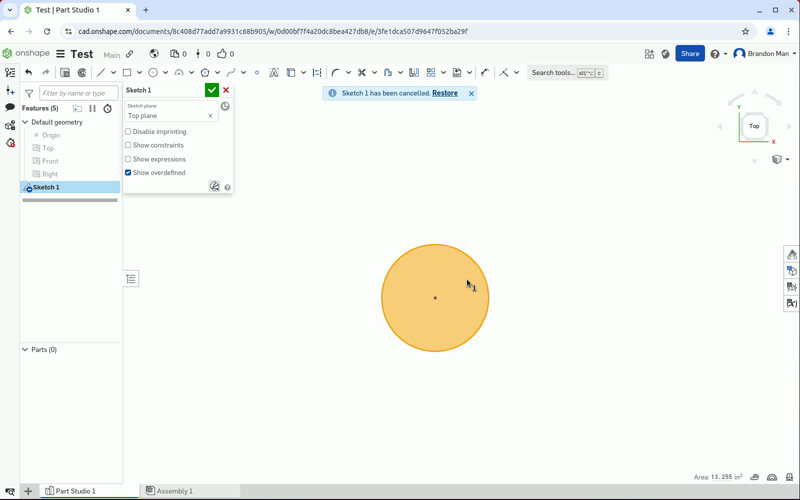
scroll(-6)
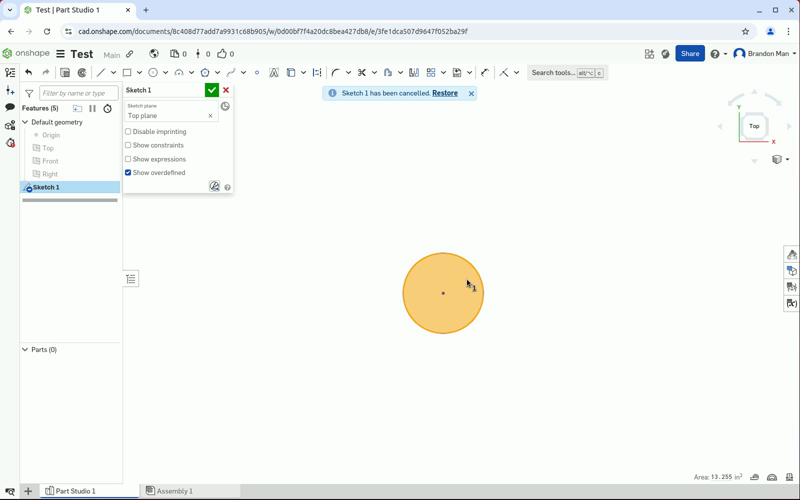
scroll(-6)
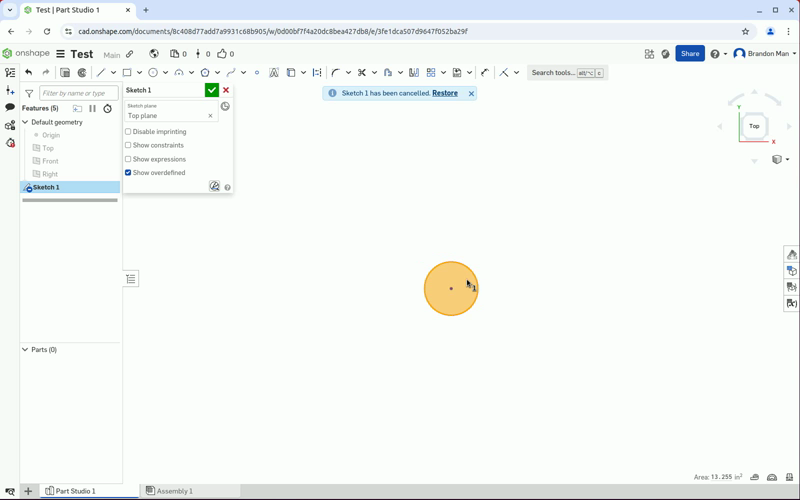
scroll(-6)
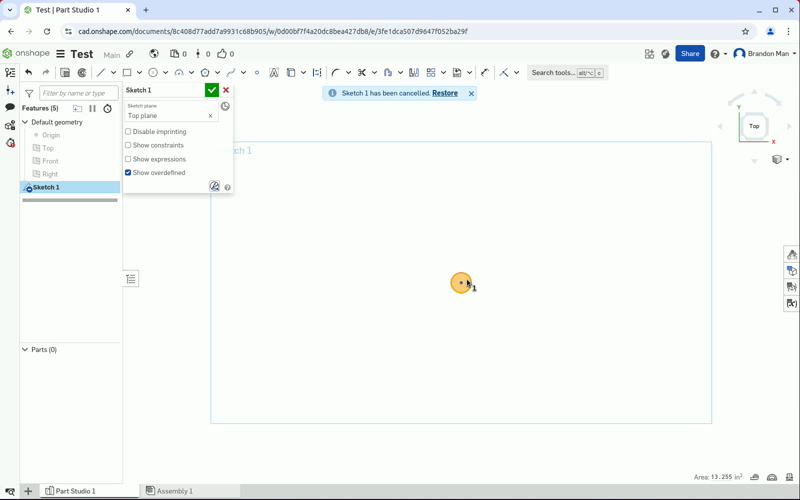
mouse_move(73, 352)
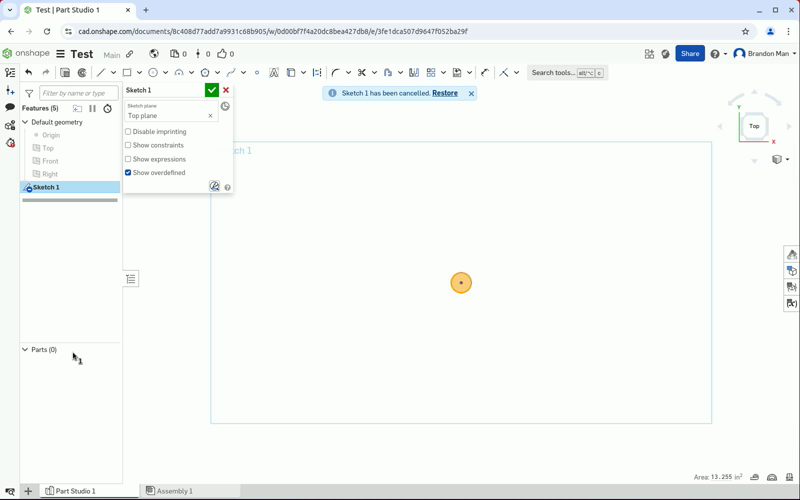
key(shift+y)
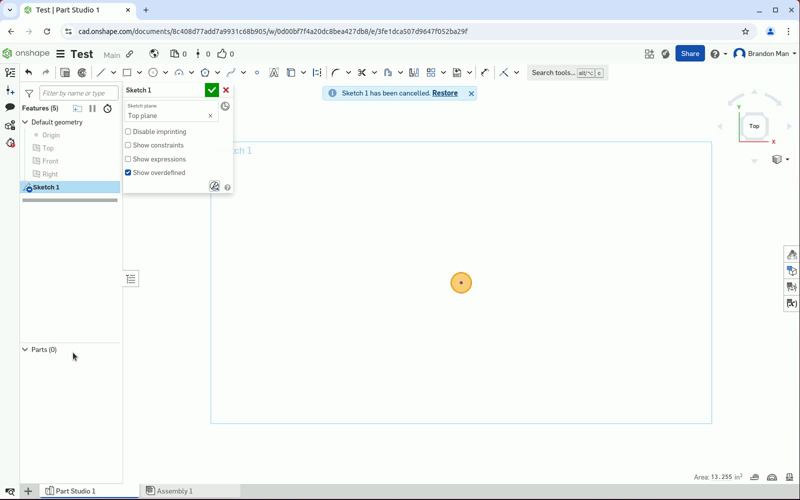
key(shift+e)
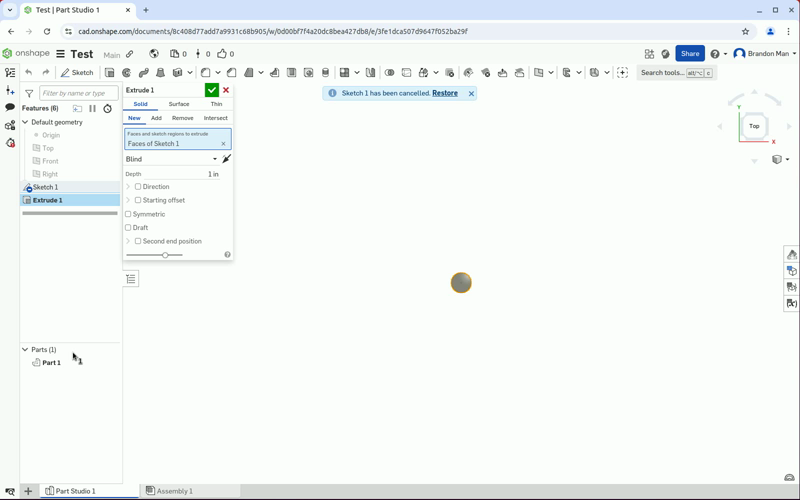
mouse_move(143, 106)
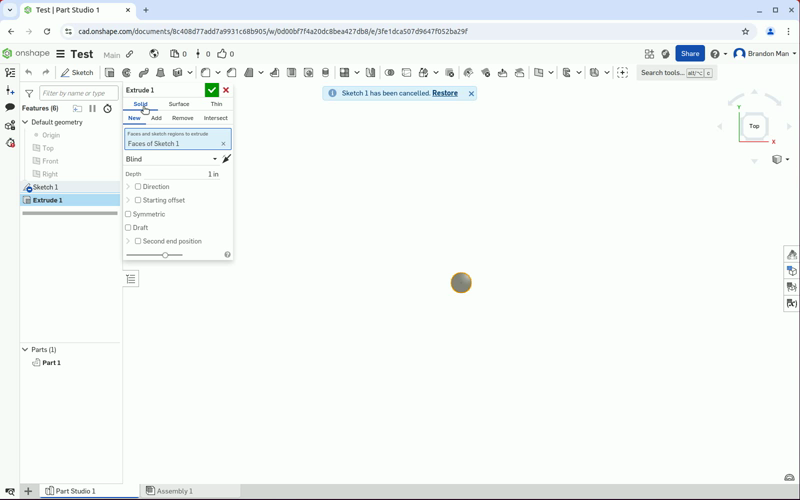
click(143, 106)
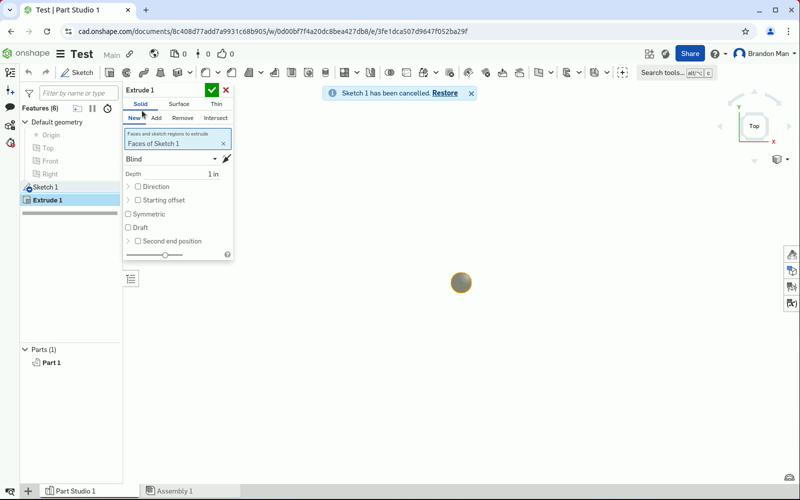
mouse_move(137, 120)
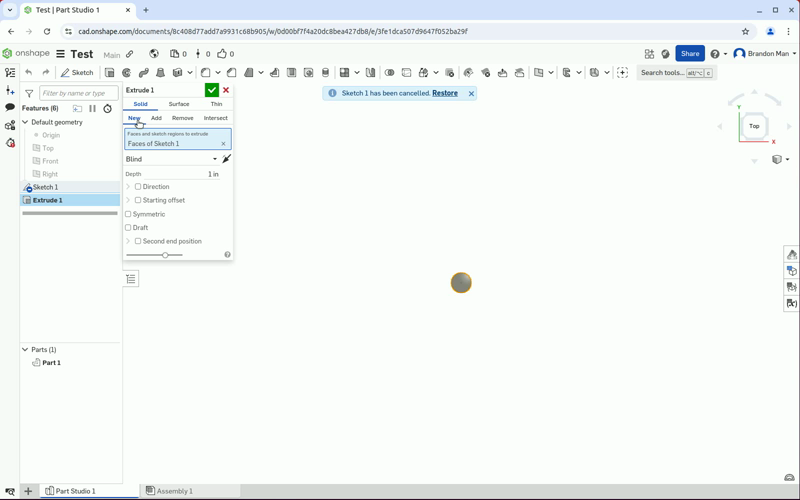
click(137, 120)
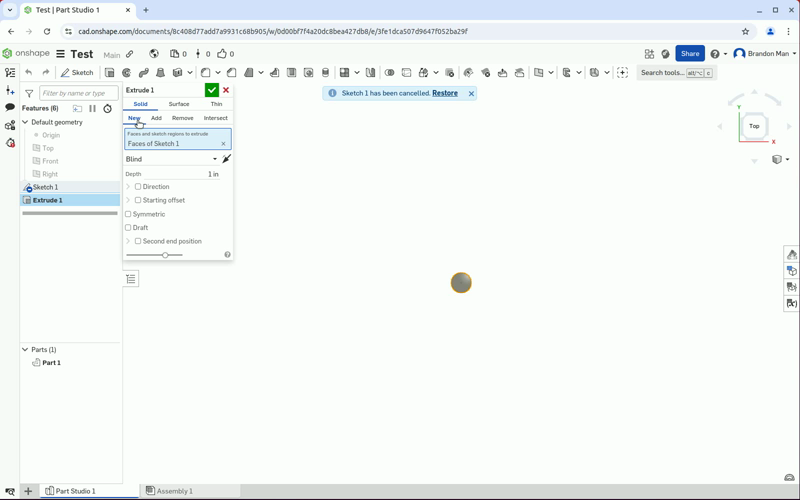
key(tab, 4)
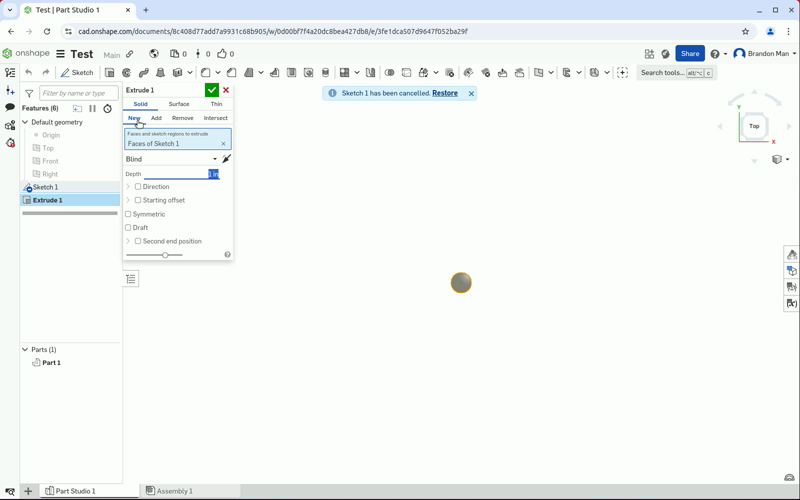
text(23.108)
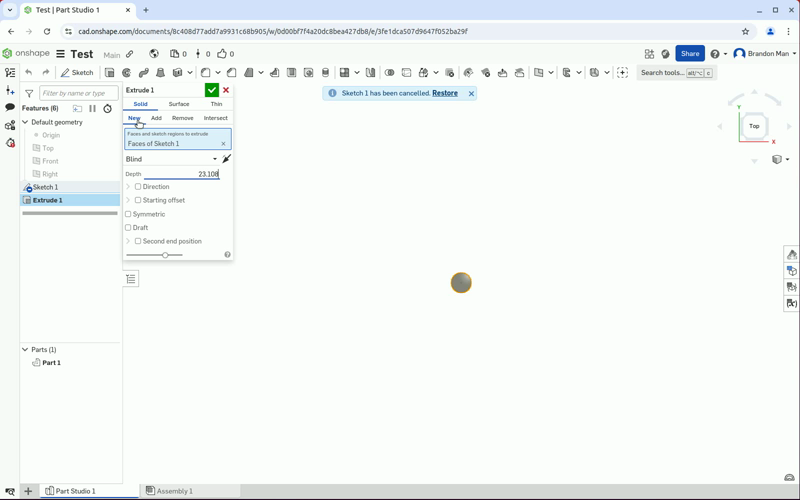
key(enter)
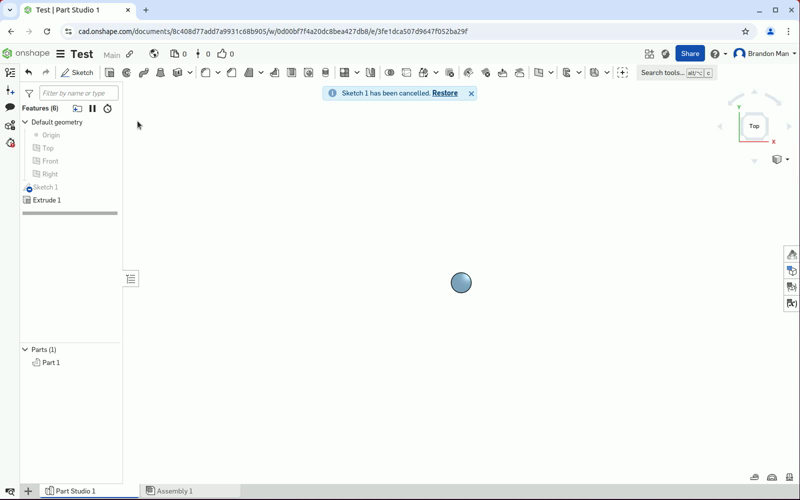
key(shift+h)
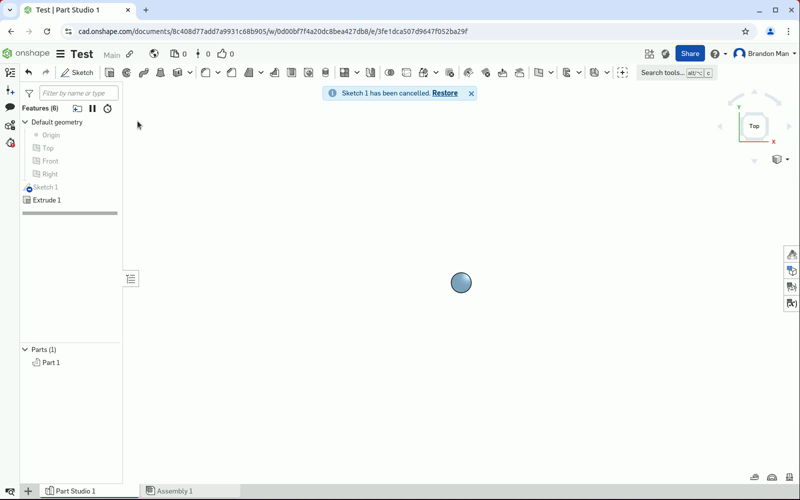
key(shift+h)
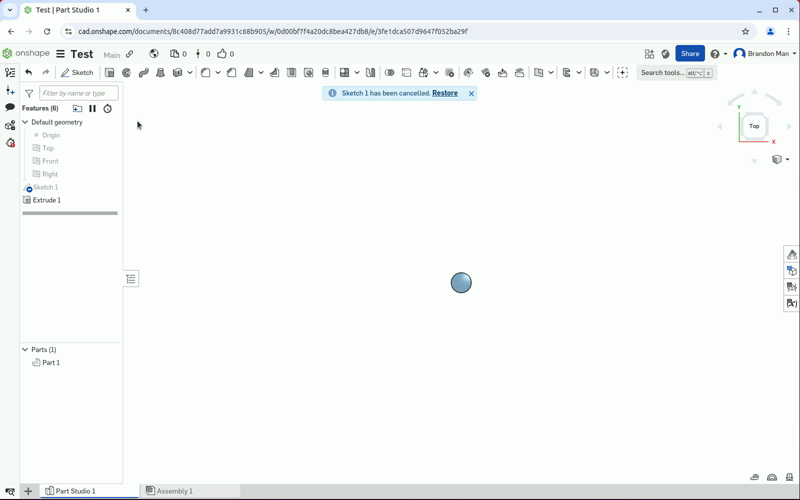
mouse_move(73, 189)
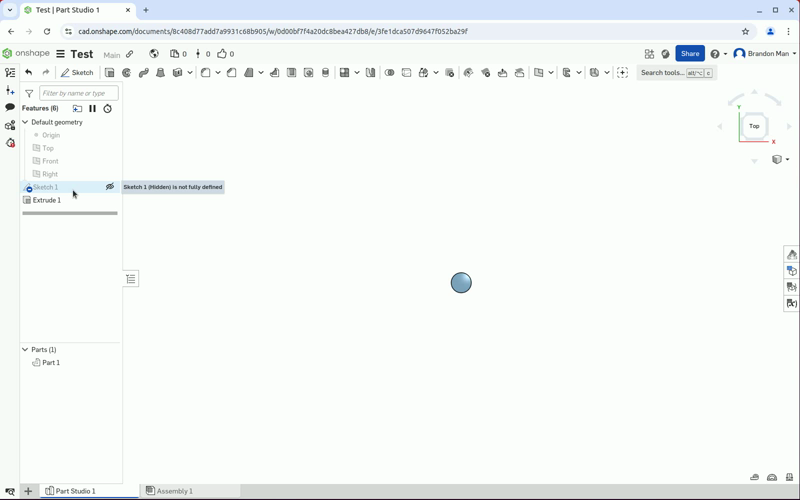
click(73, 189)
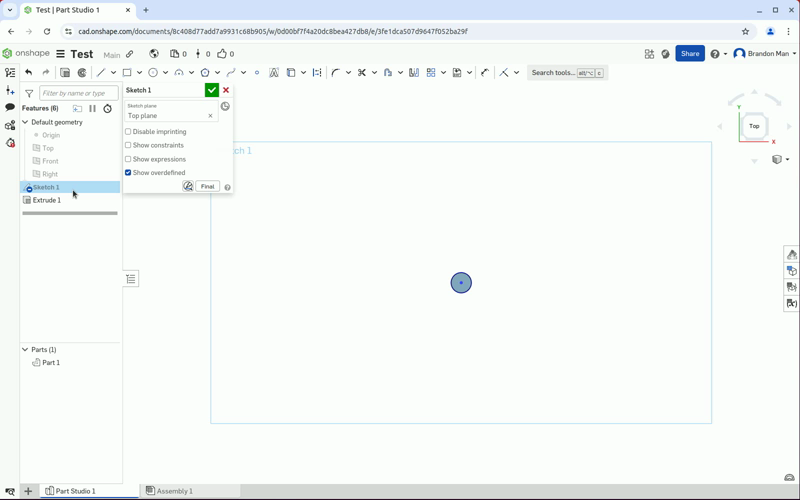
mouse_move(229, 92)
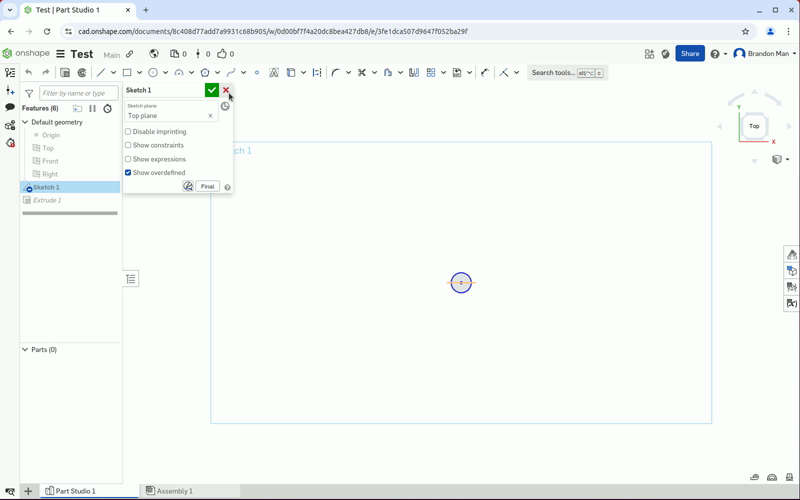
click(229, 92)
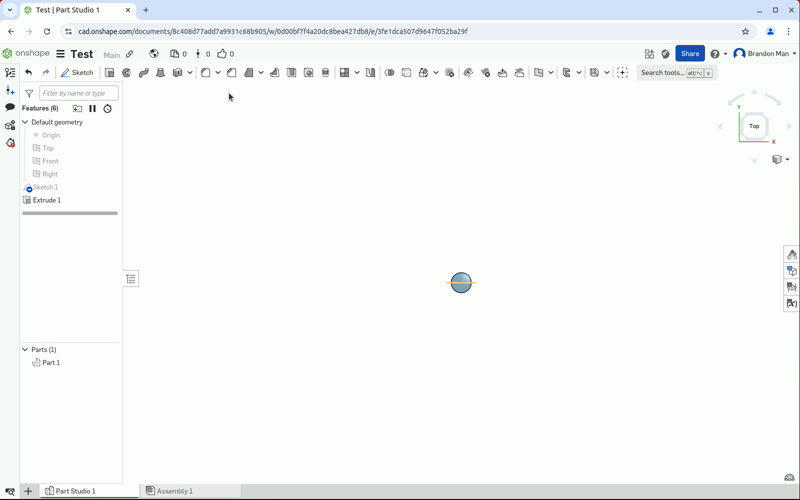
mouse_move(73, 352)
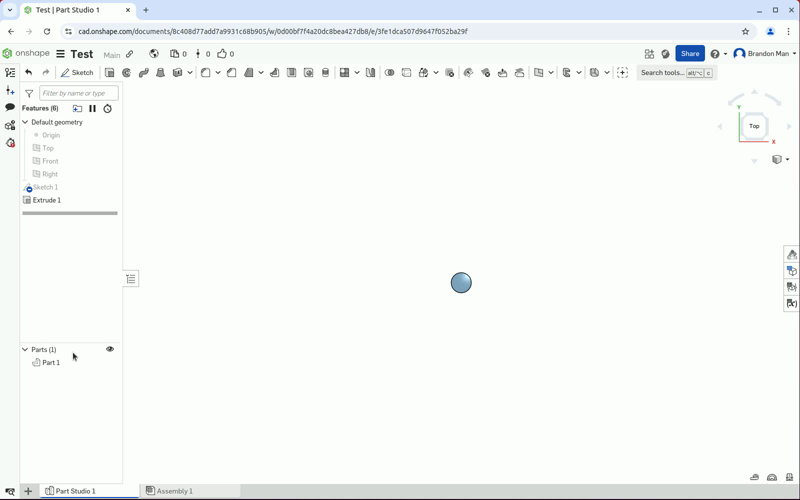
key(y)
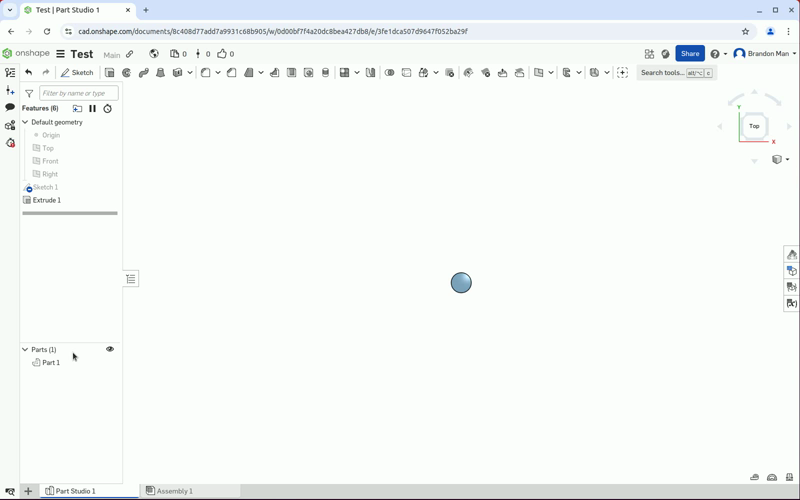
key(shift+p)
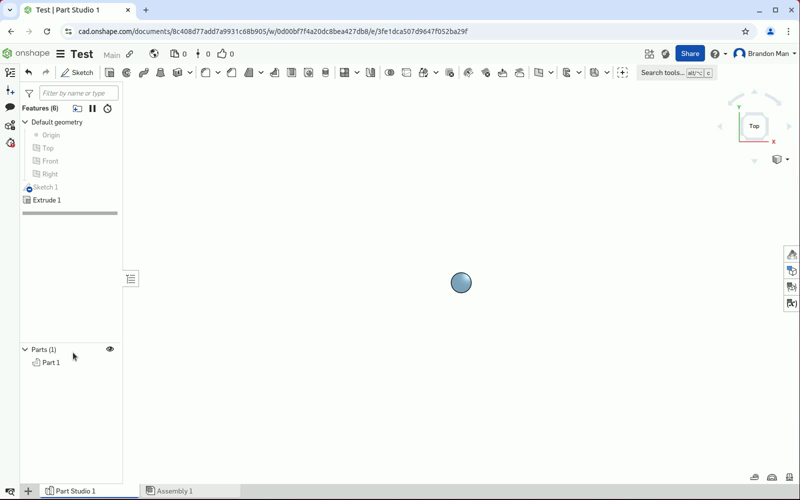
key(space)
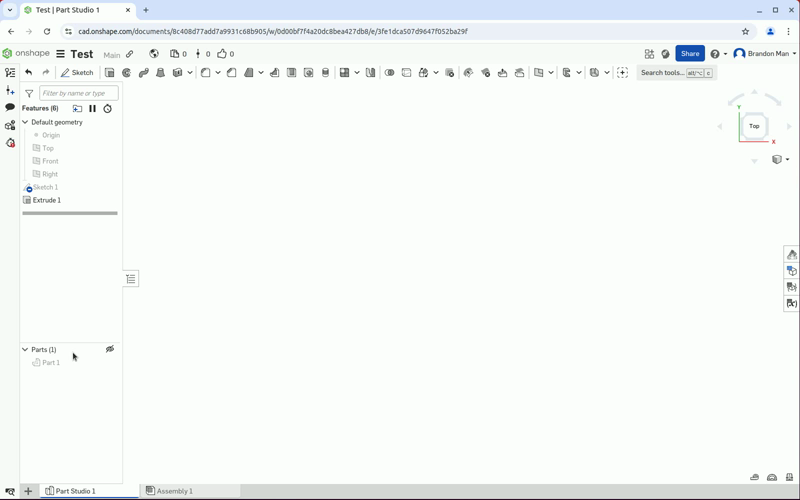
key_down(shift)
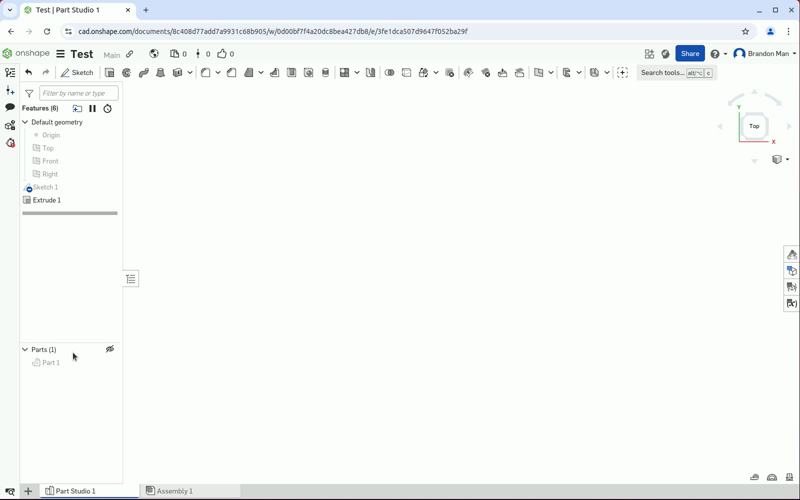
key(up)
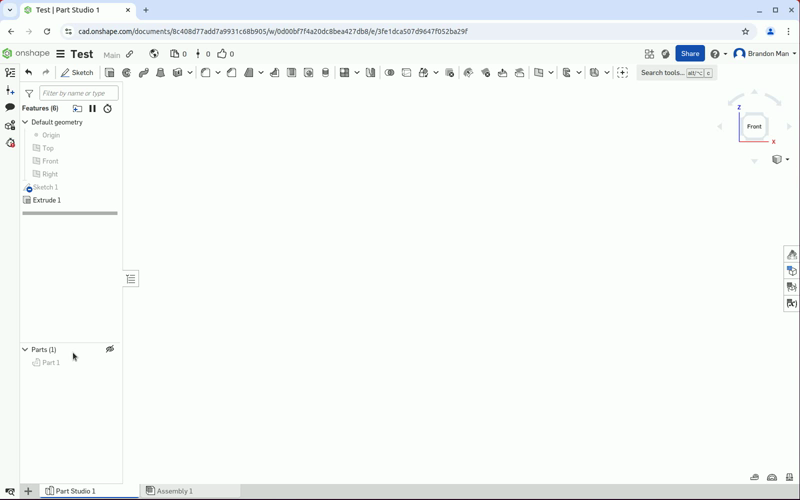
key_up(shift)
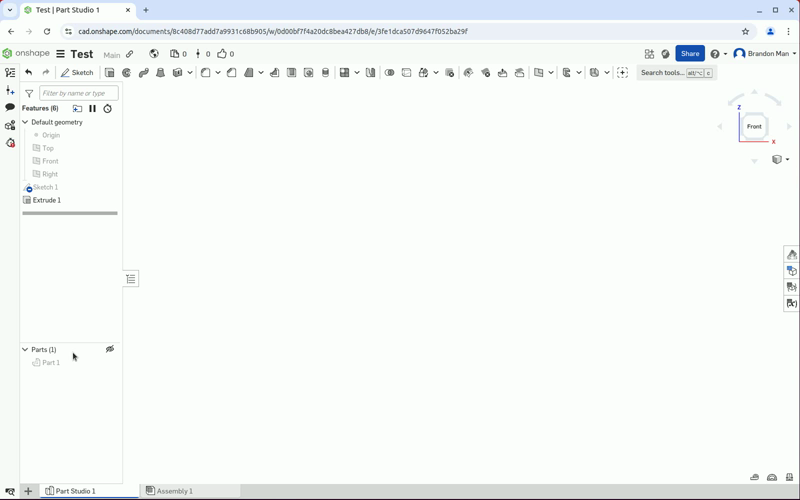
mouse_move(73, 352)
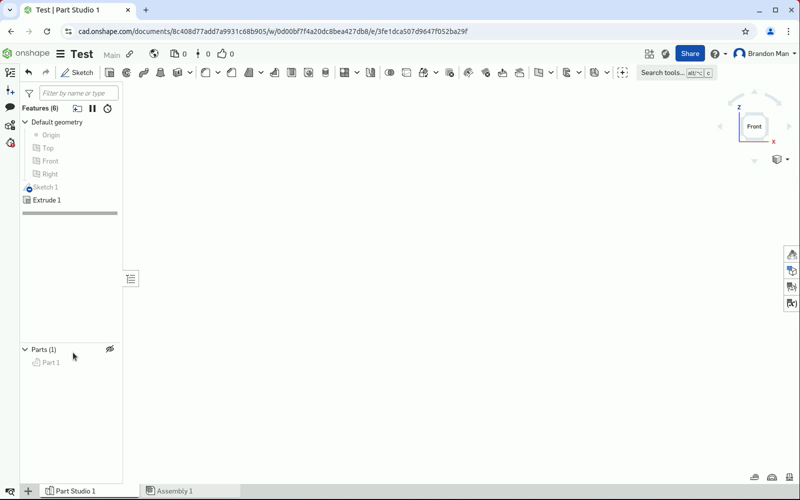
key(shift+y)
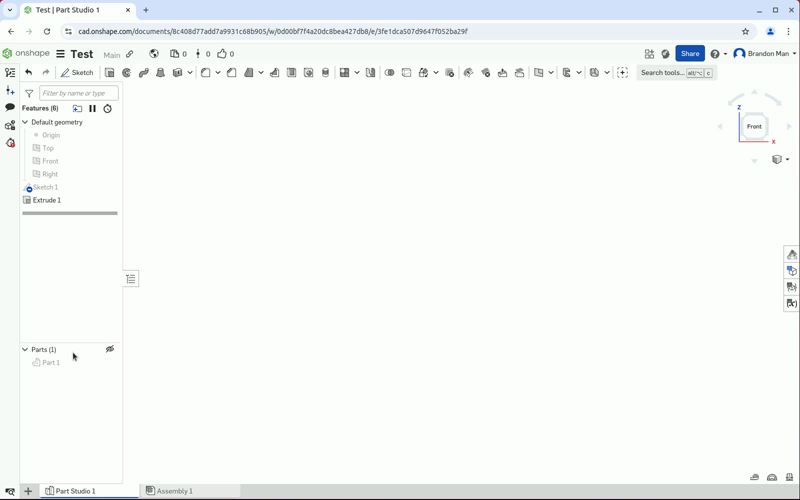
key(shift+s)
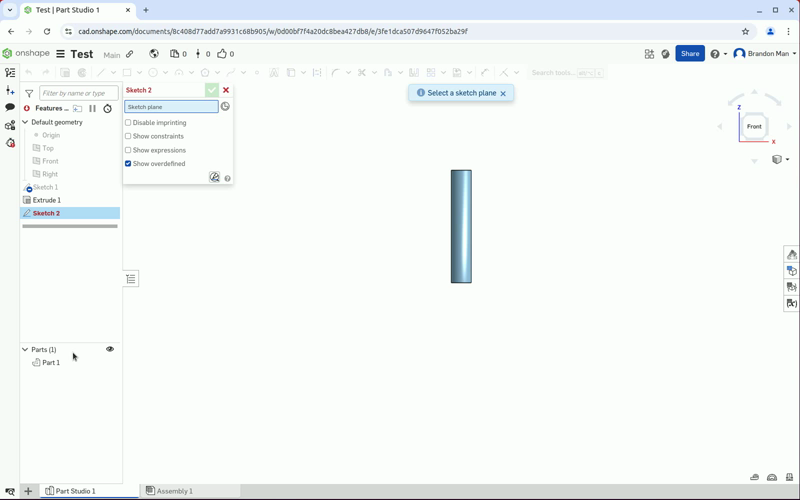
mouse_move(73, 163)
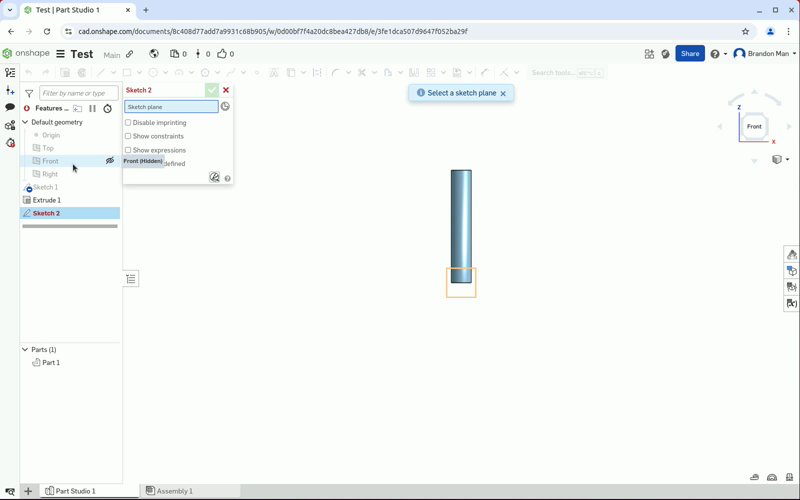
click(73, 163)
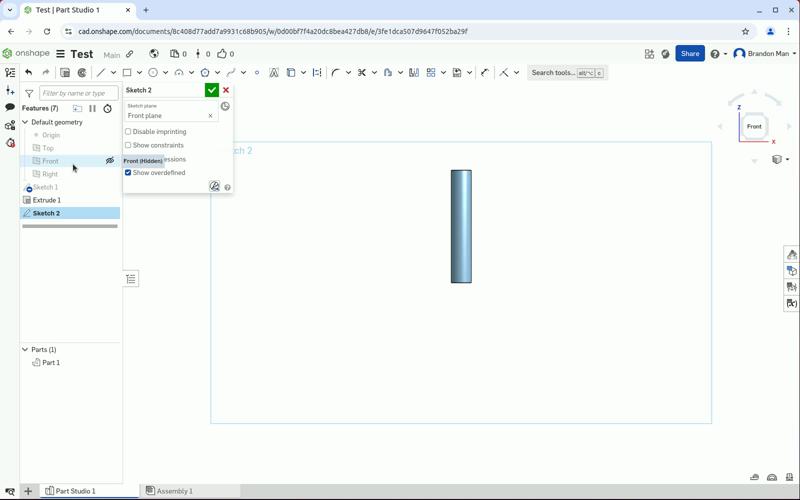
mouse_move(73, 352)
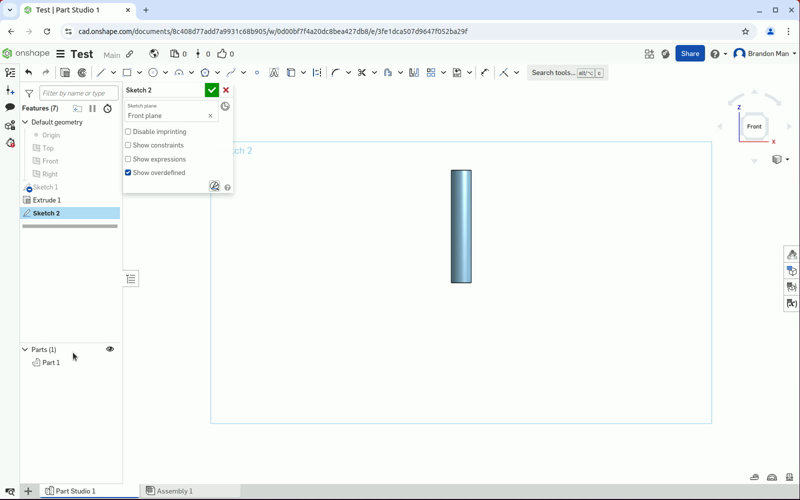
key(y)
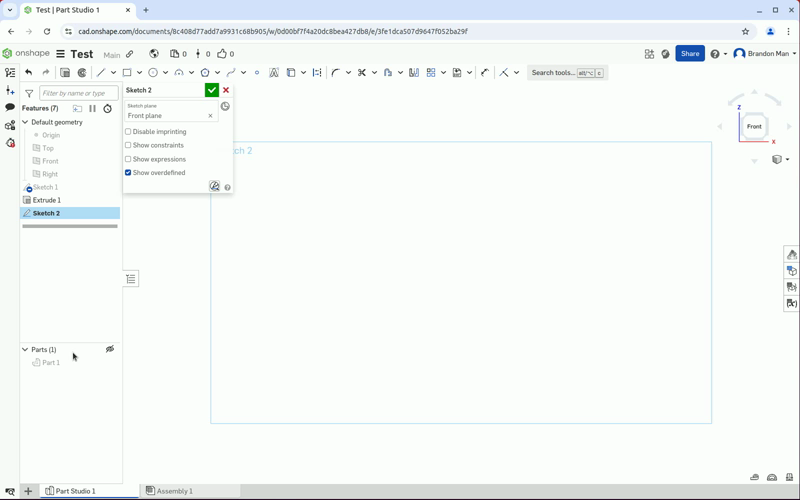
key(c)
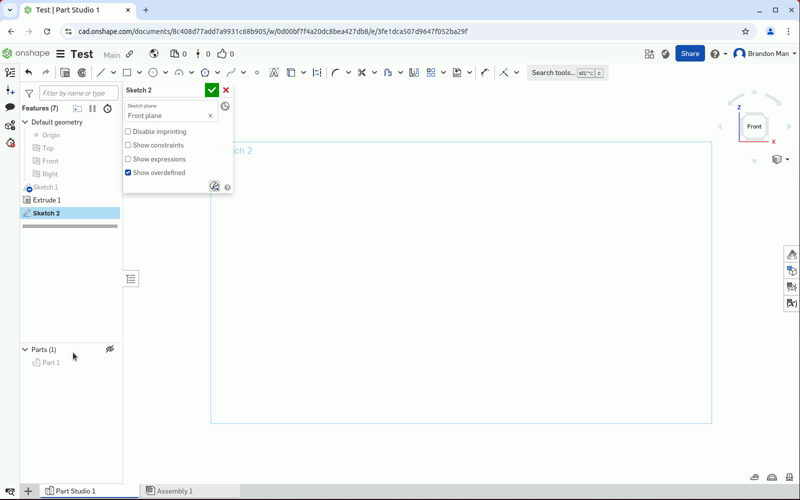
key_down(shift)
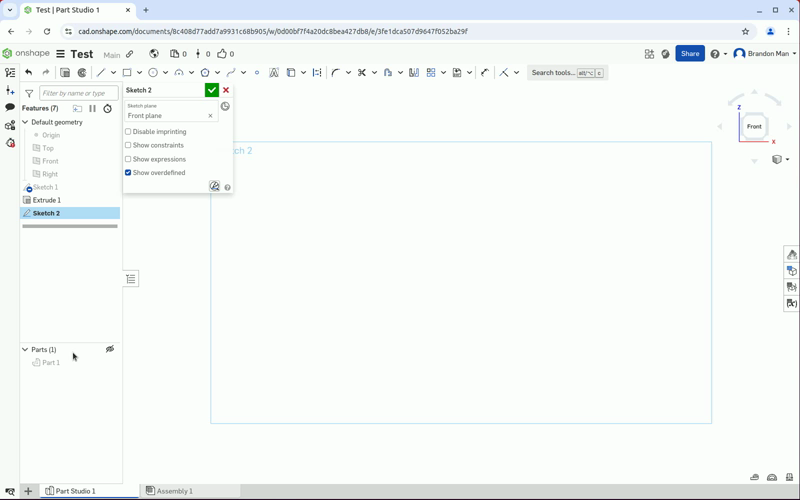
mouse_move(461, 273)
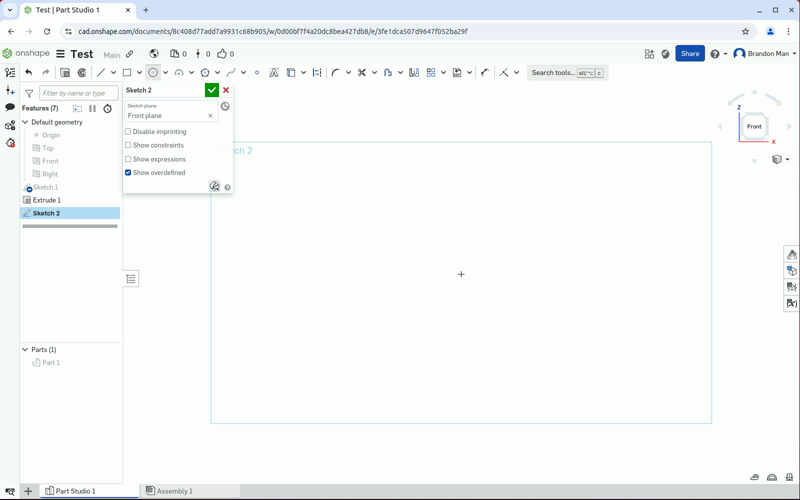
click(461, 273)
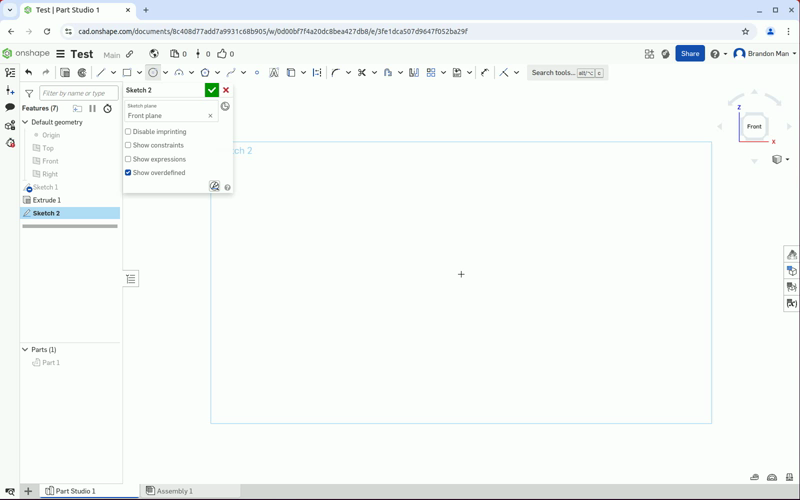
key_up(shift)
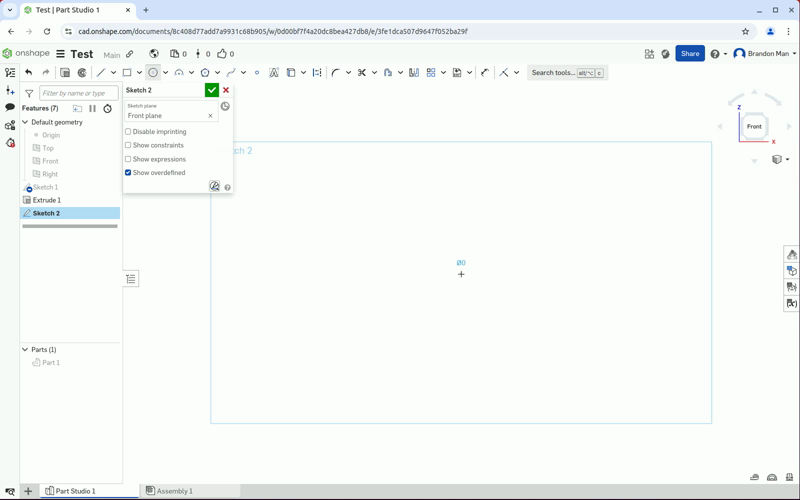
mouse_move(463, 273)
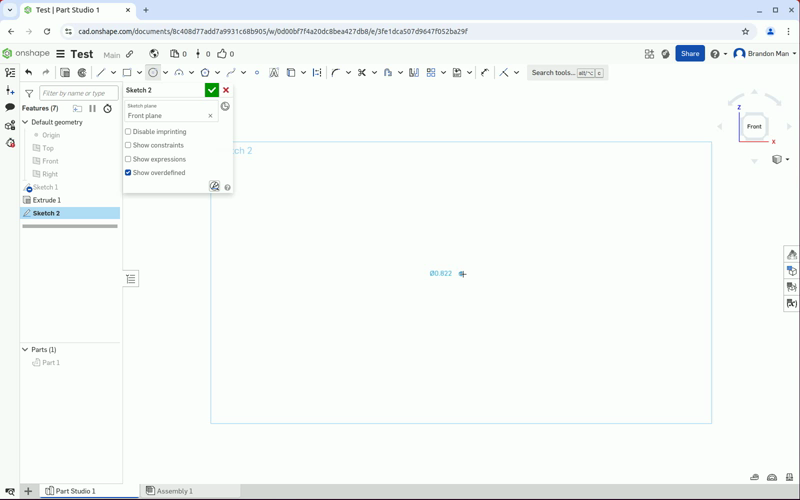
scroll(6)
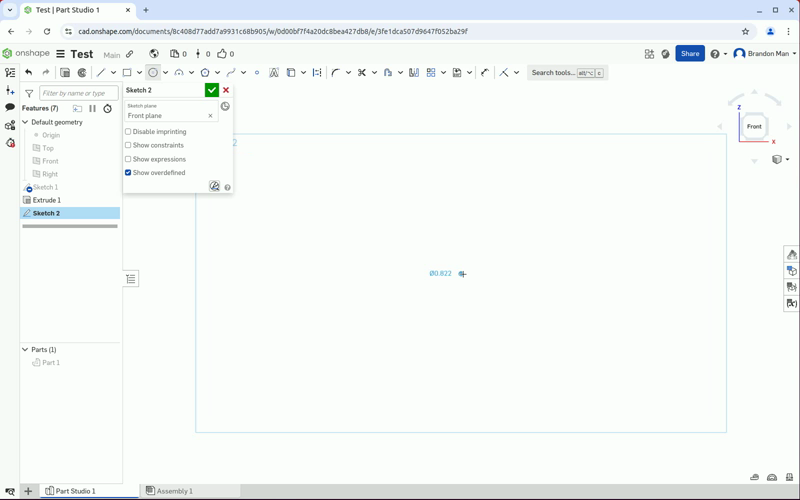
scroll(6)
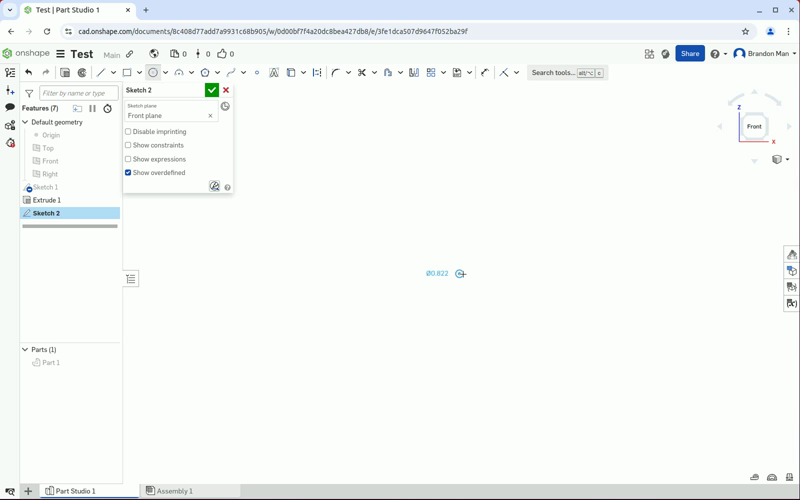
scroll(6)
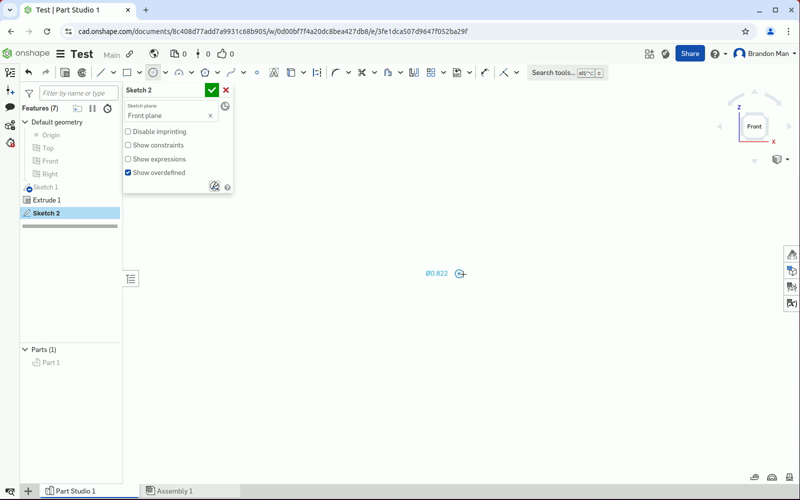
scroll(6)
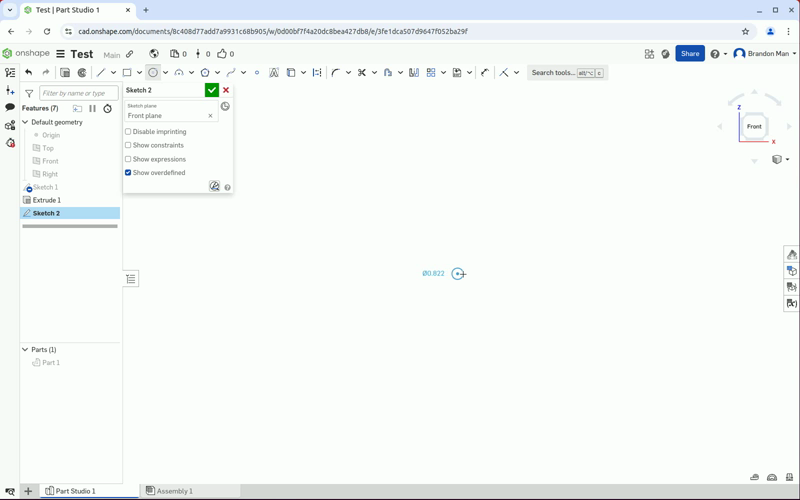
scroll(6)
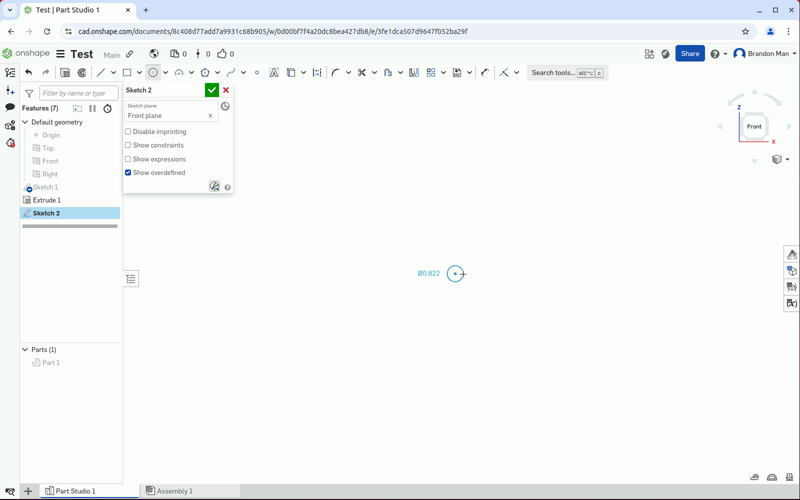
scroll(6)
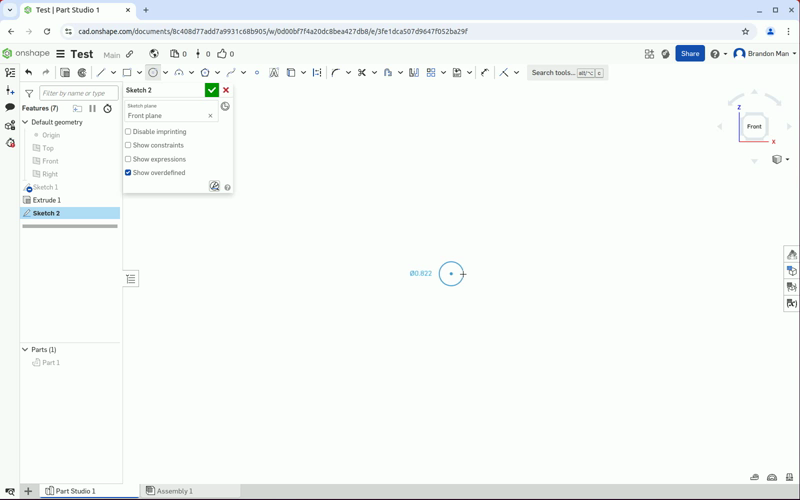
scroll(6)
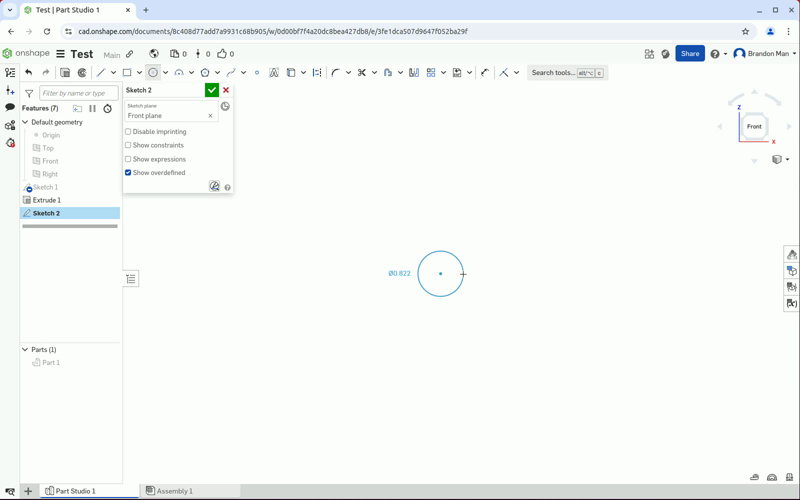
click(463, 273)
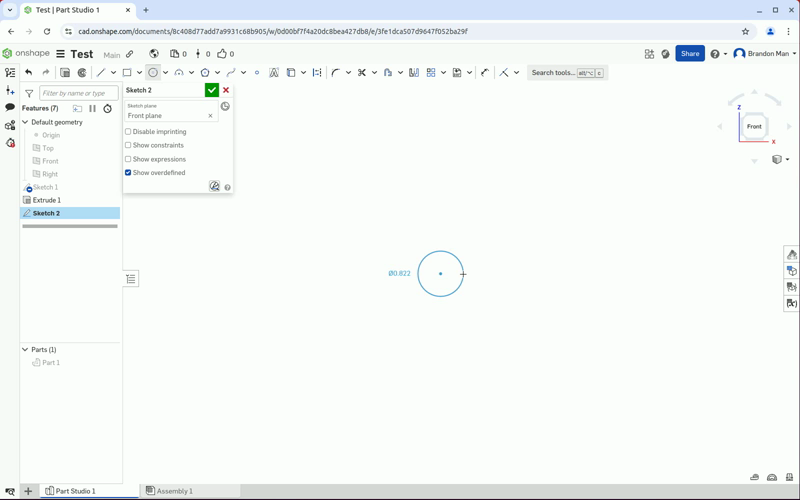
scroll(-6)
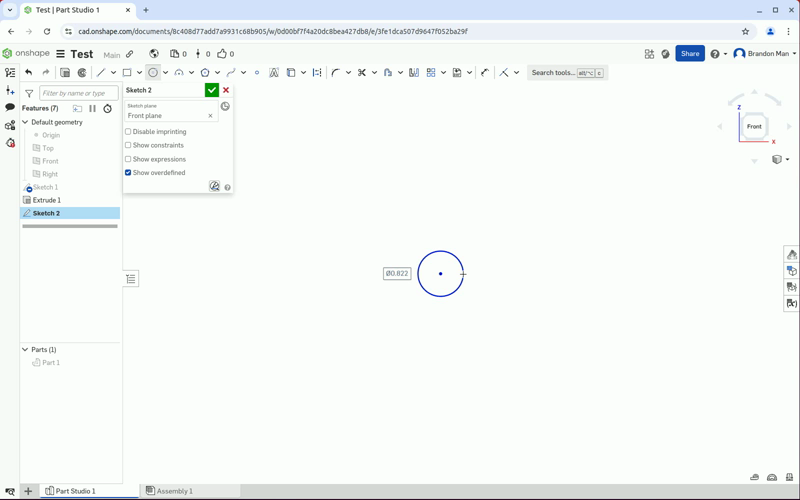
scroll(-6)
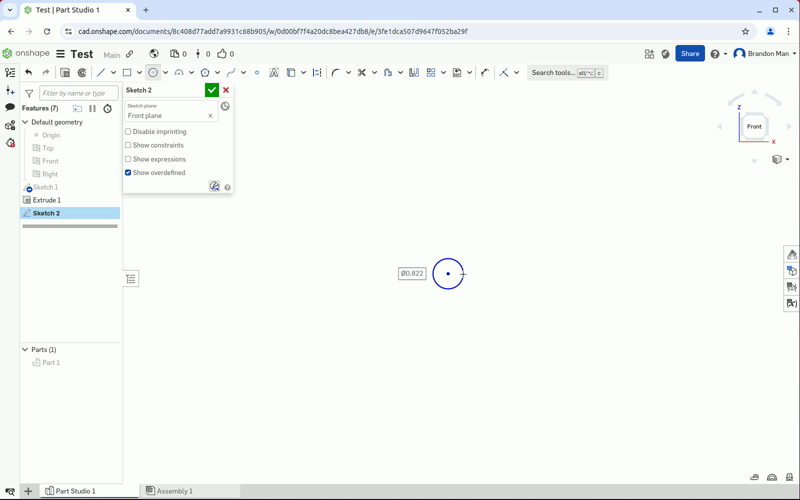
scroll(-6)
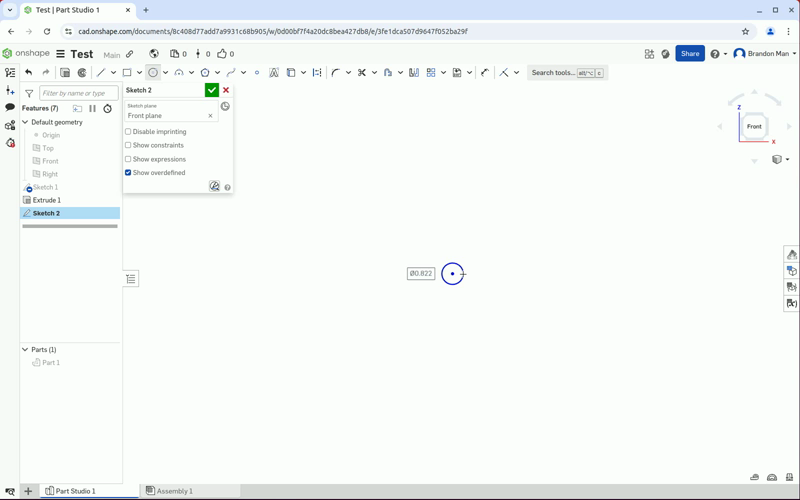
scroll(-6)
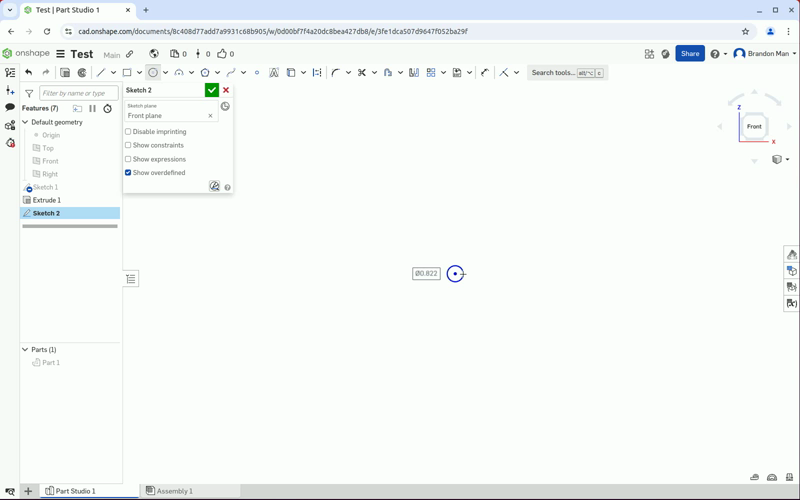
scroll(-6)
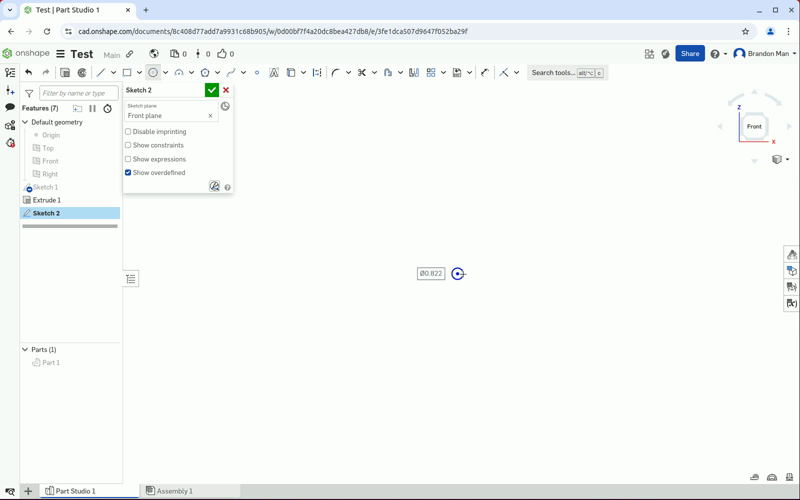
scroll(-6)
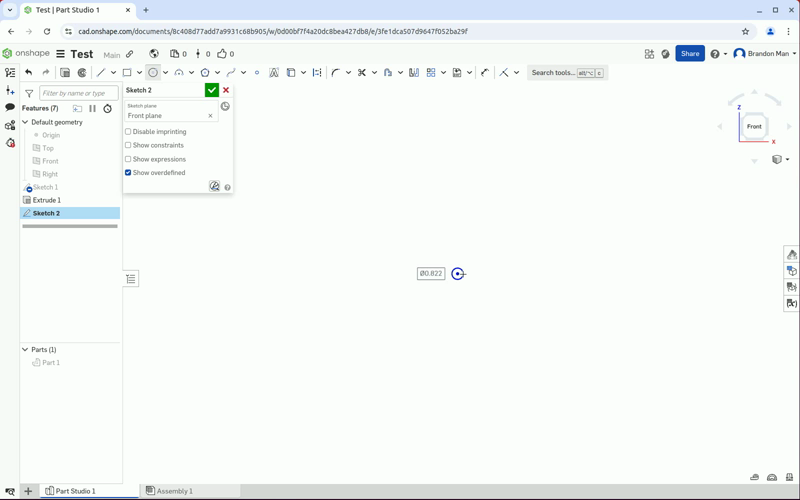
scroll(-6)
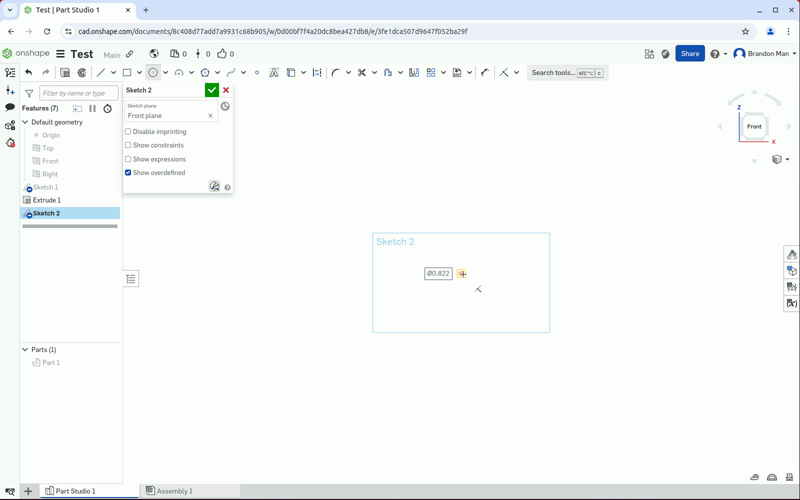
key(esc)
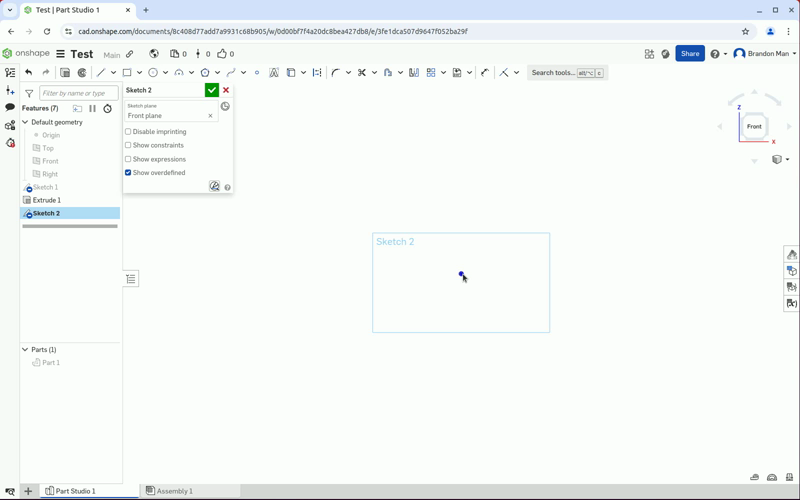
mouse_move(460, 274)
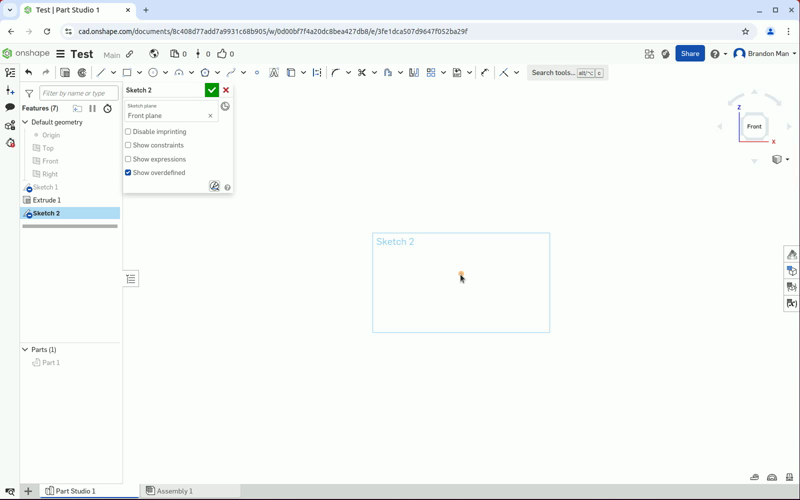
scroll(6)
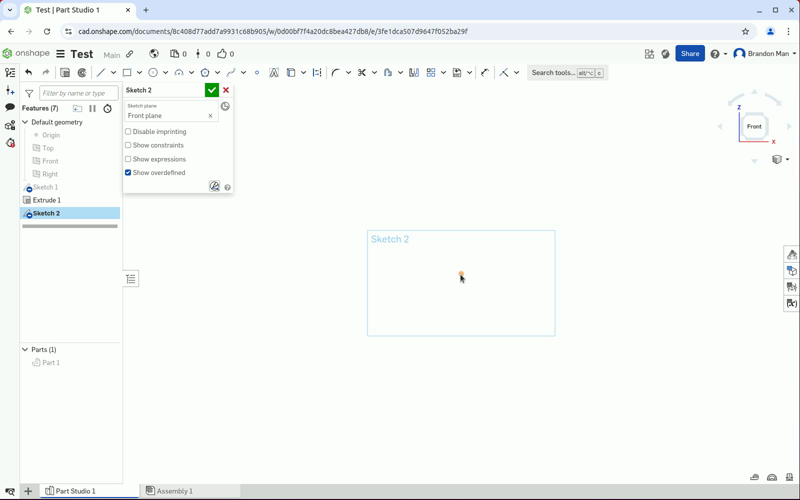
scroll(6)
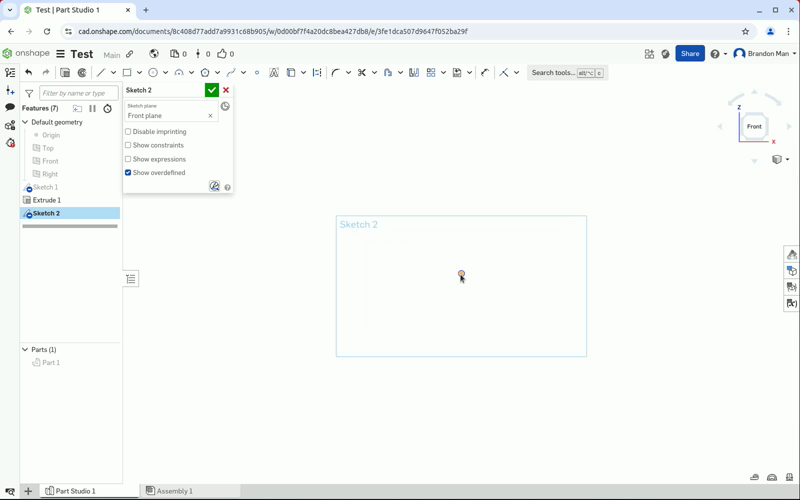
scroll(6)
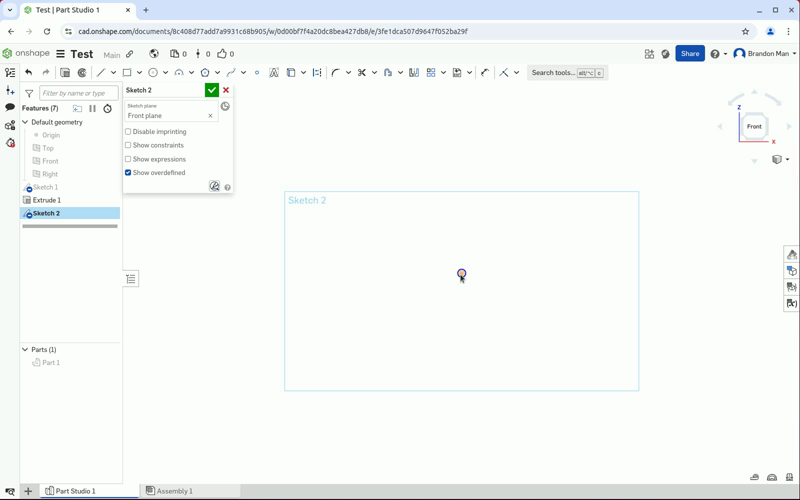
scroll(6)
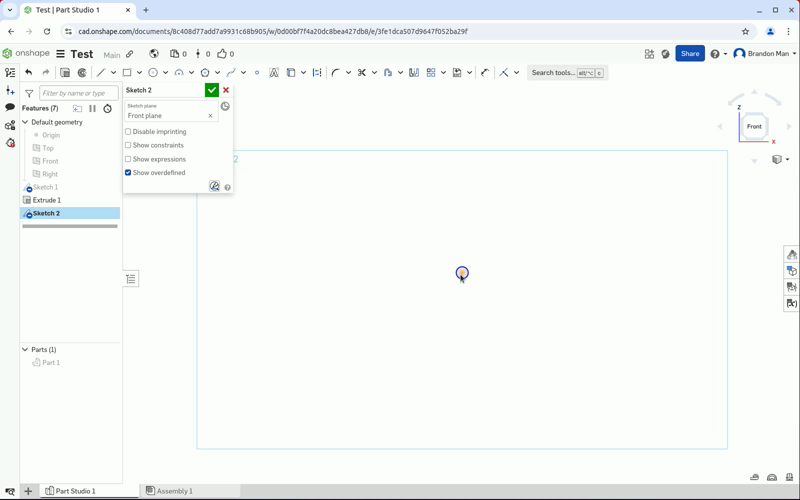
scroll(6)
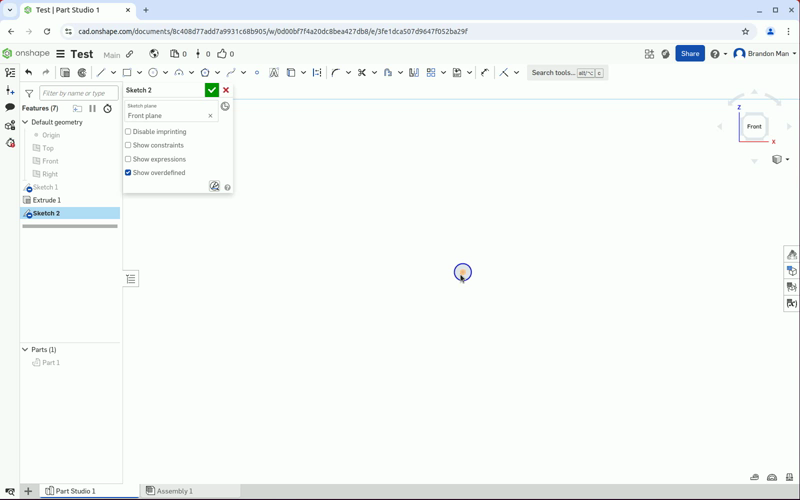
scroll(6)
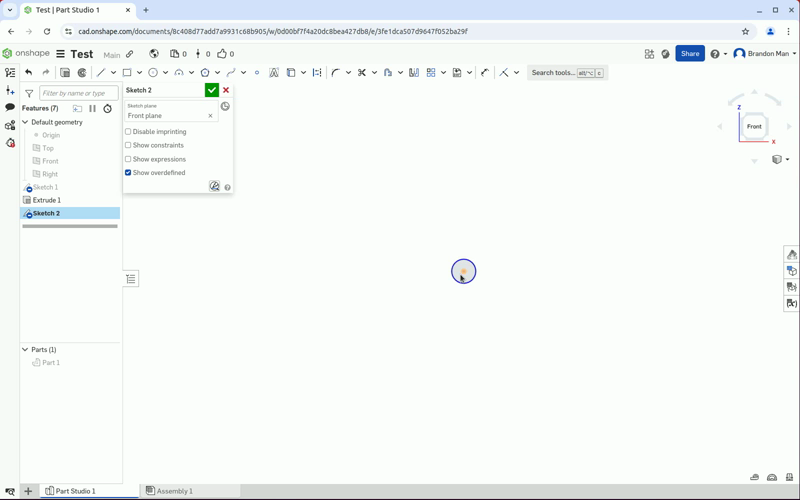
scroll(6)
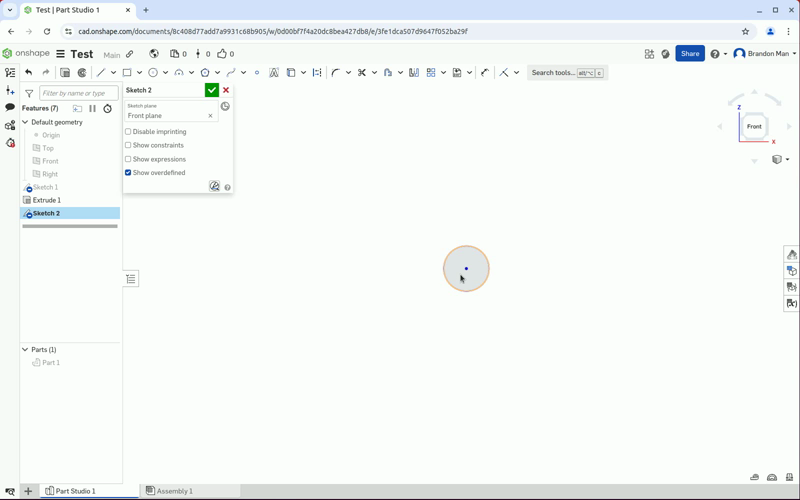
click(460, 274)
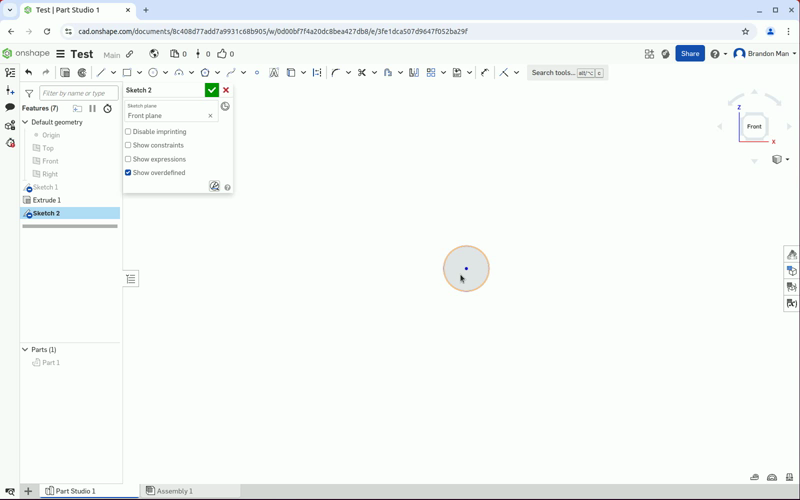
scroll(-6)
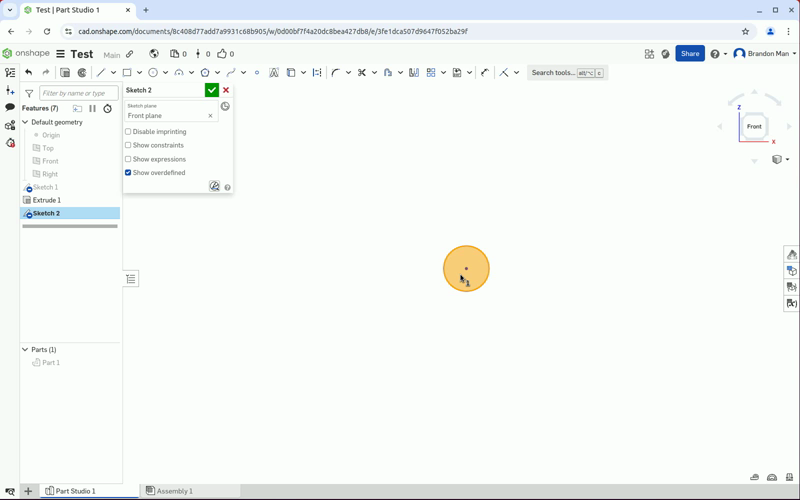
scroll(-6)
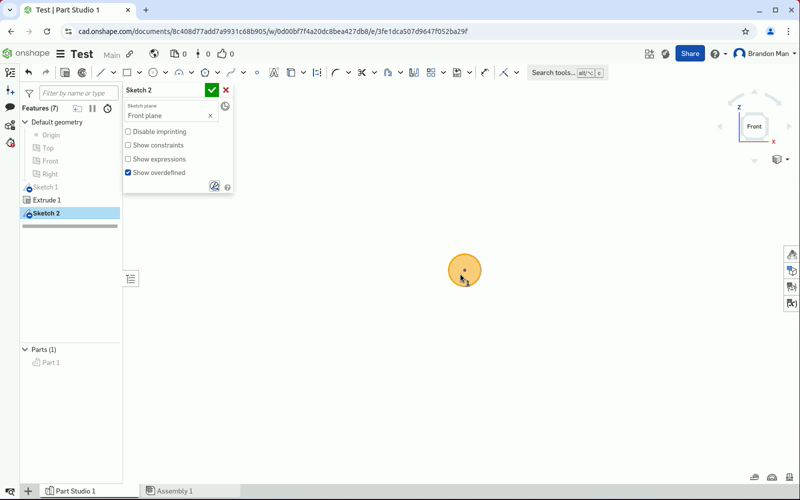
scroll(-6)
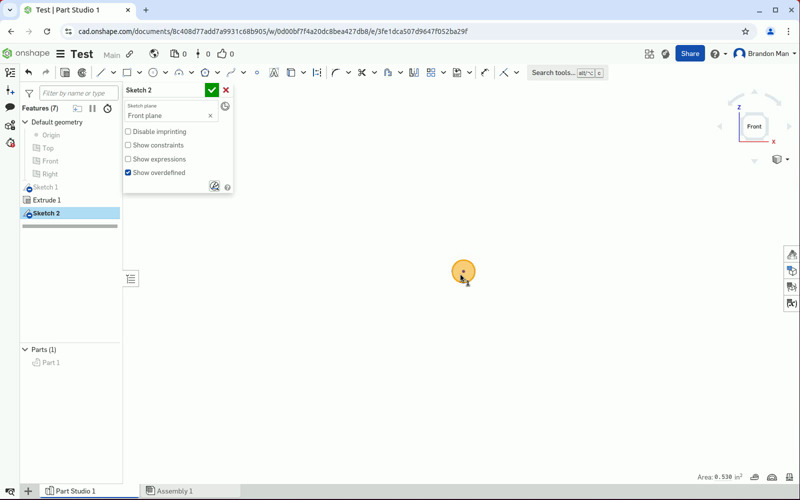
scroll(-6)
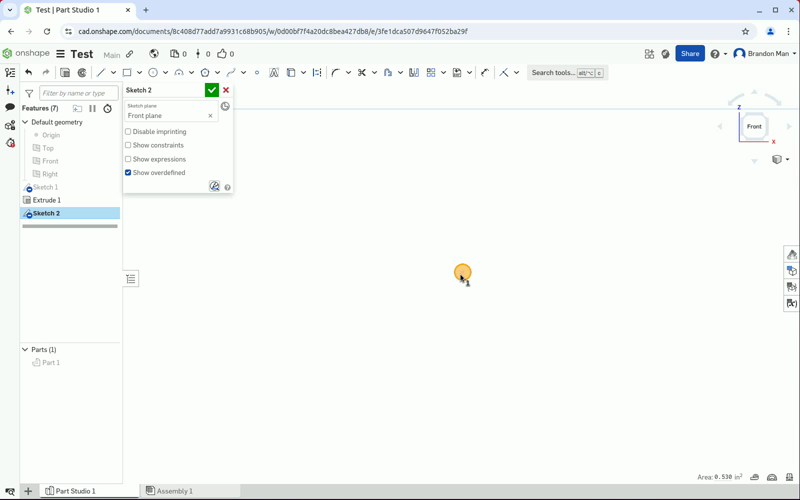
scroll(-6)
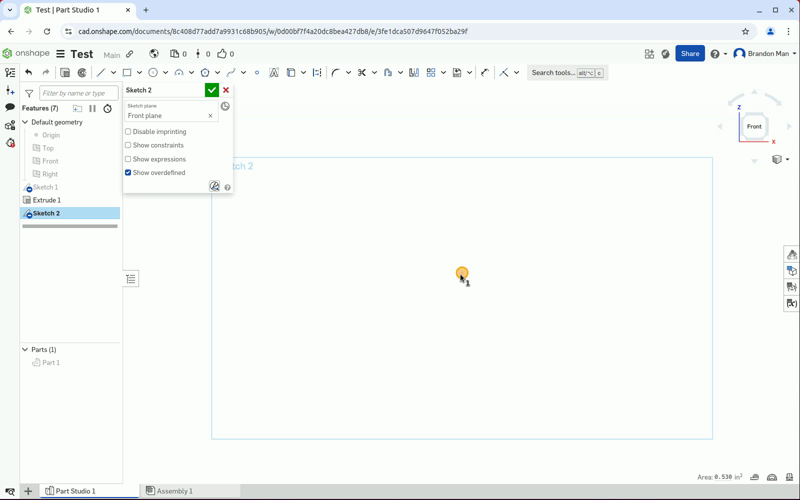
scroll(-6)
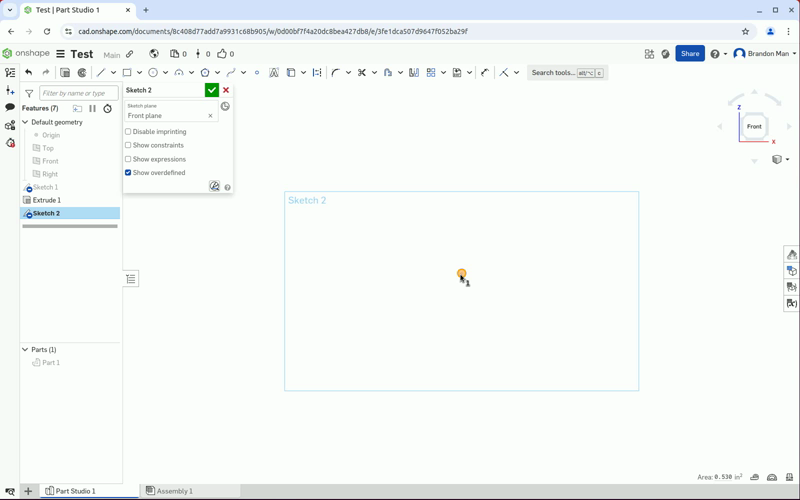
scroll(-6)
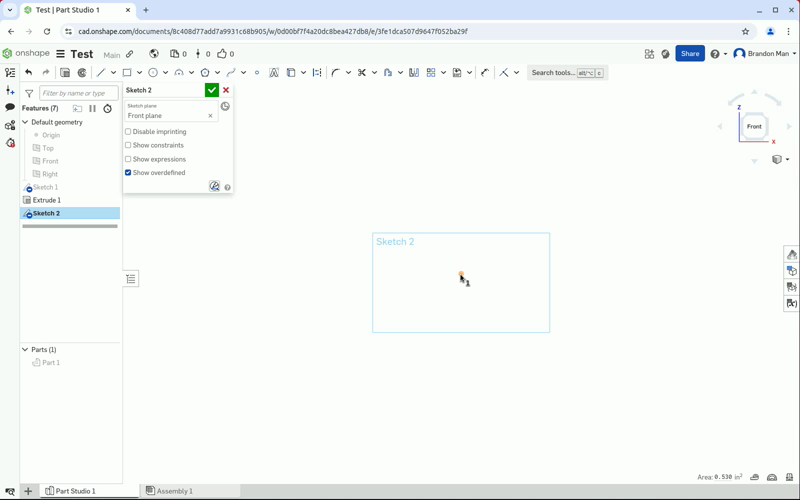
mouse_move(73, 352)
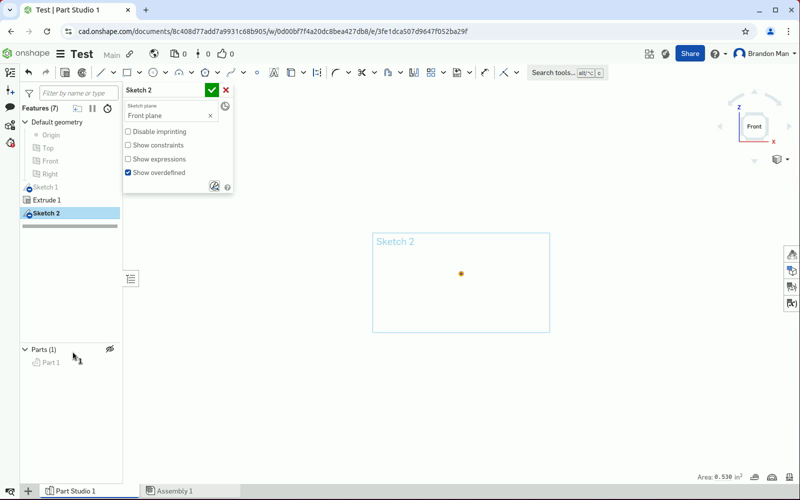
key(shift+y)
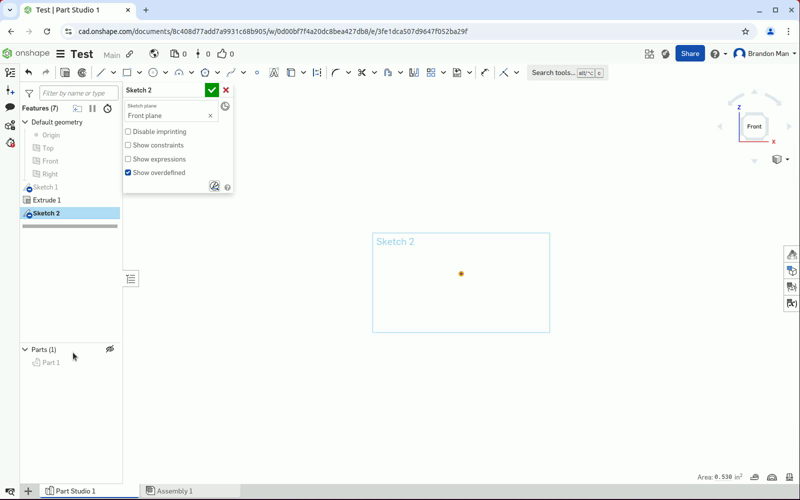
key(shift+e)
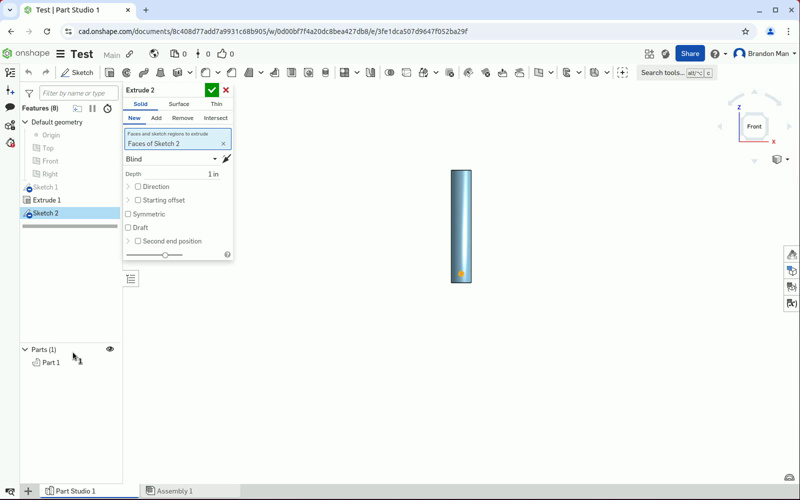
mouse_move(143, 106)
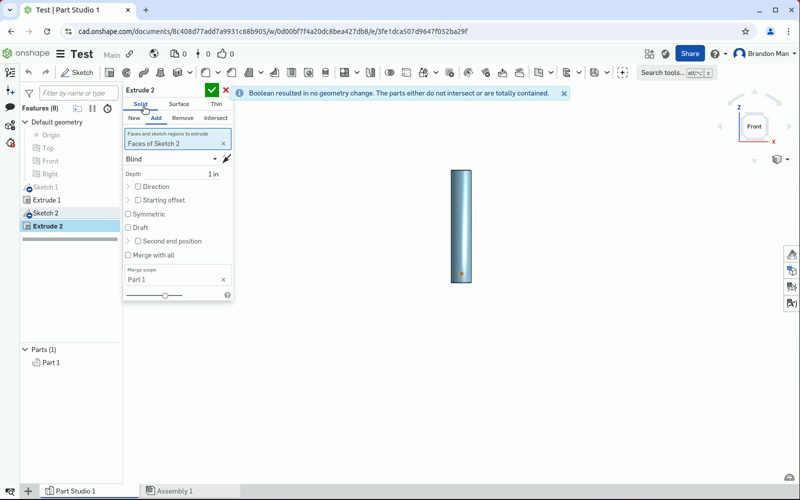
click(143, 106)
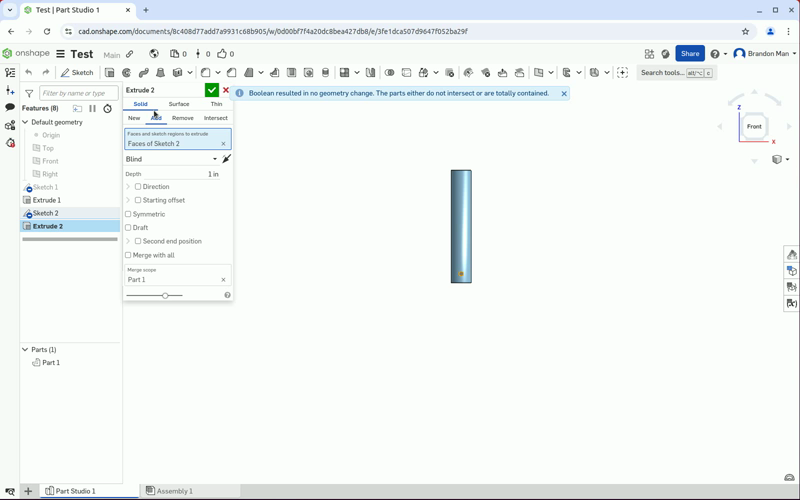
mouse_move(186, 120)
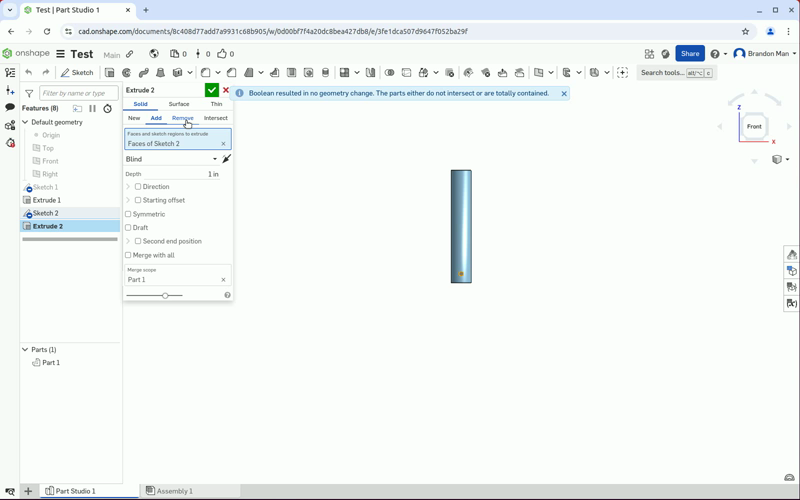
click(186, 120)
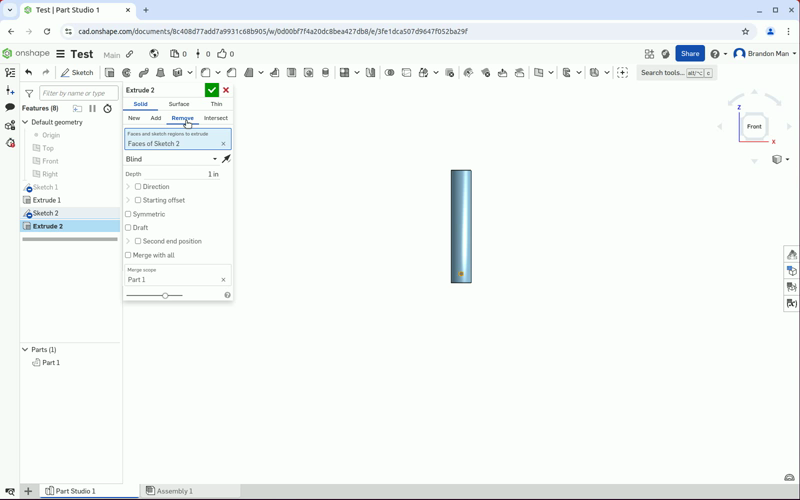
key(tab, 4)
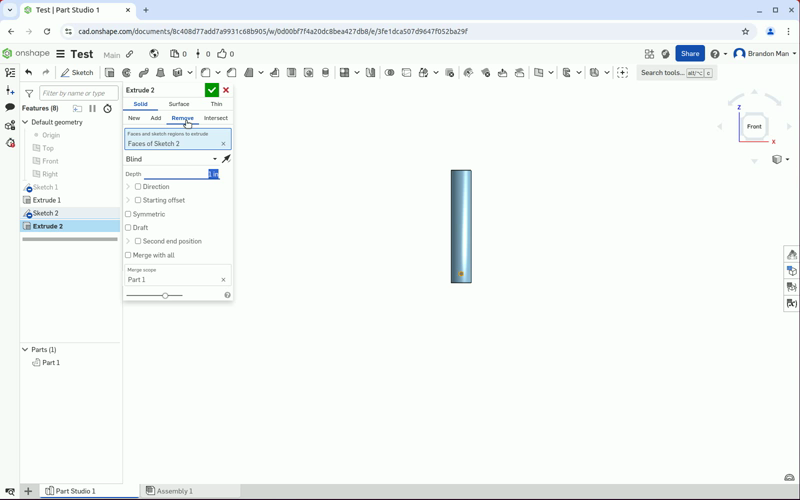
text(7.702)
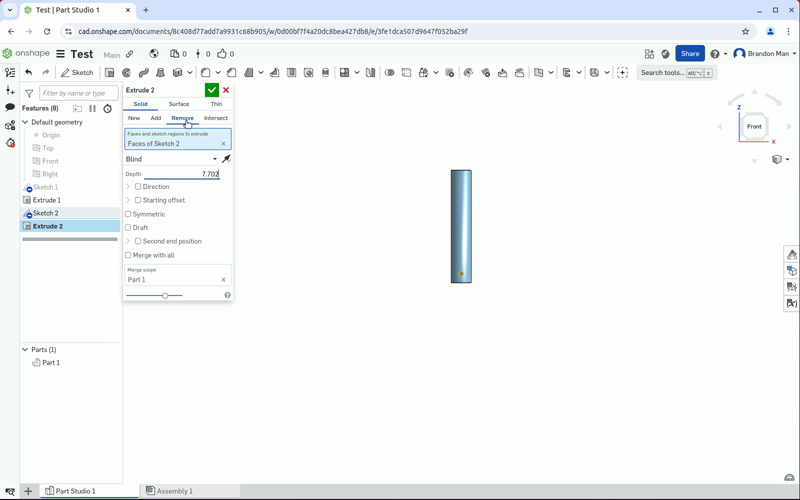
key(tab, 3)
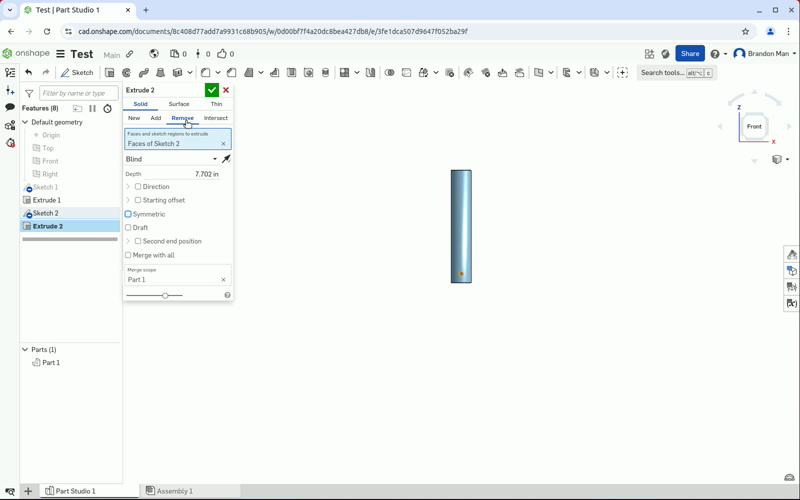
key(space)
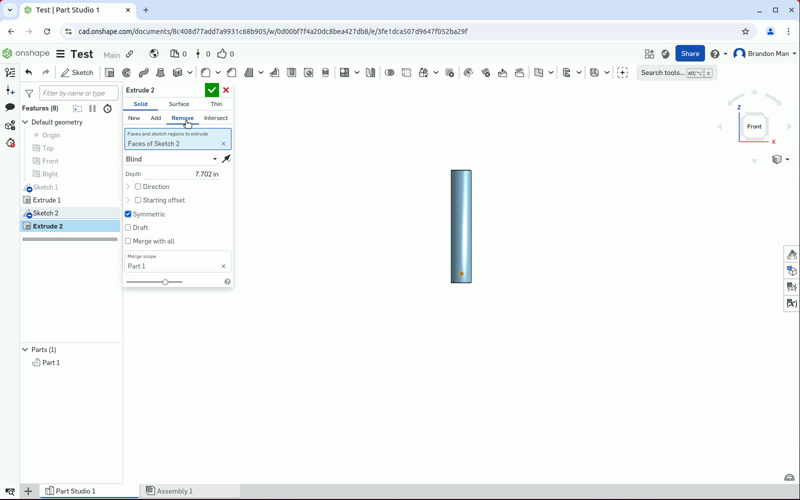
key(tab, 2)
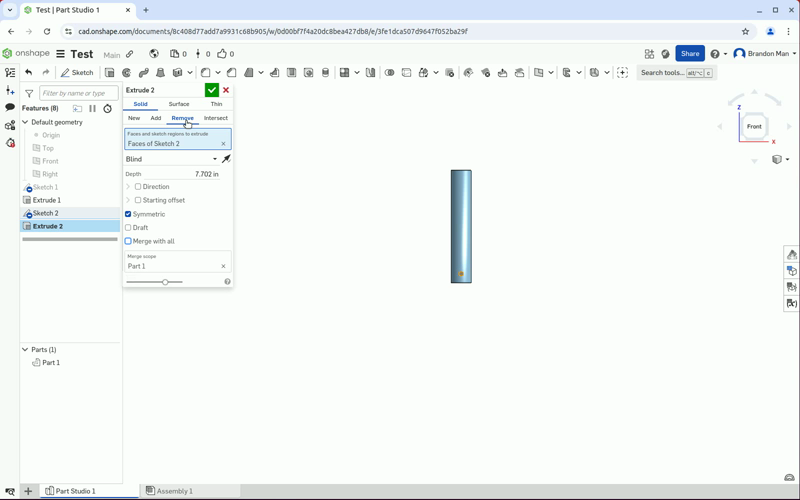
key(space)
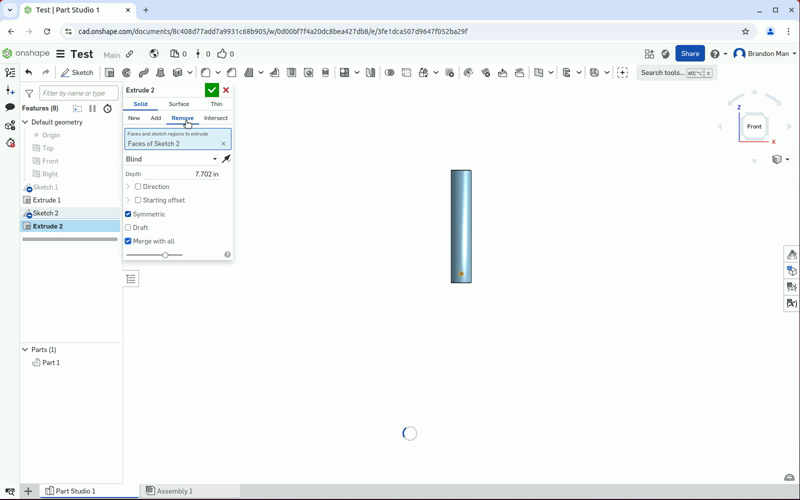
key(enter)
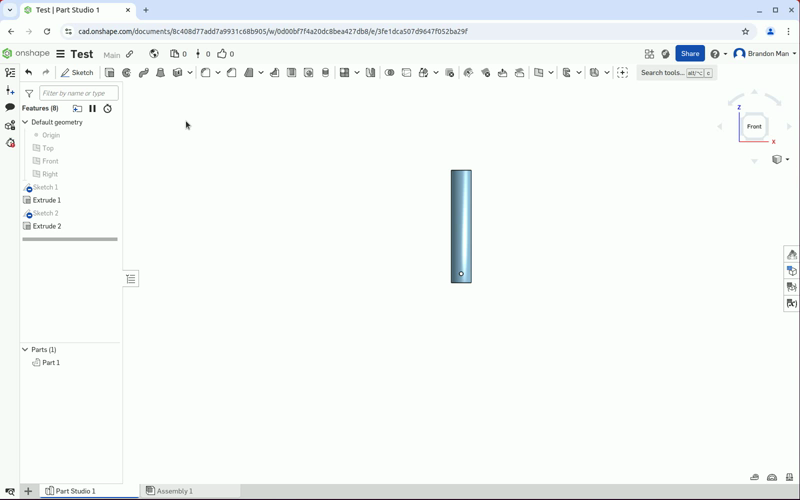
key(shift+h)
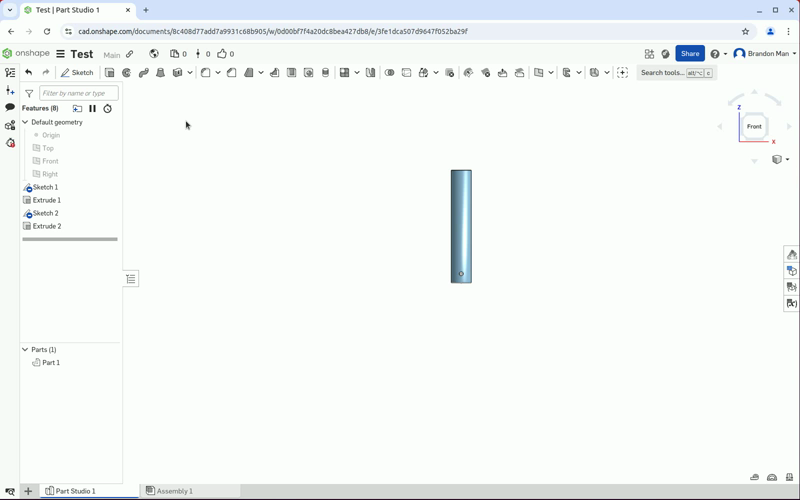
key(shift+h)
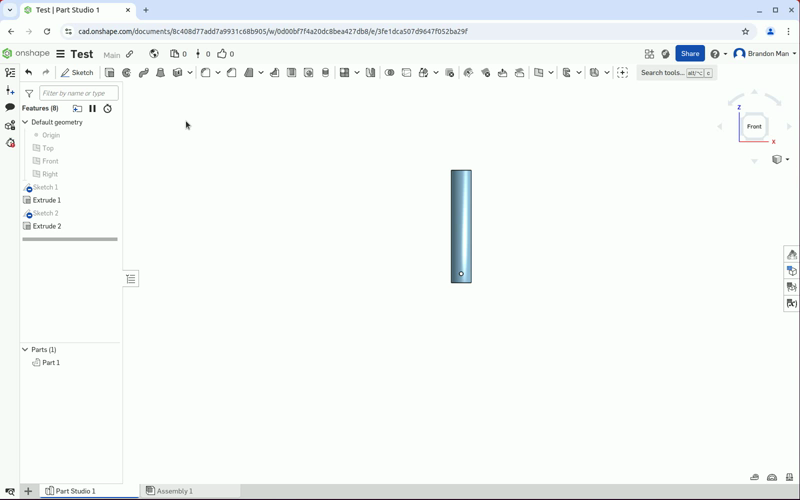
mouse_move(73, 189)
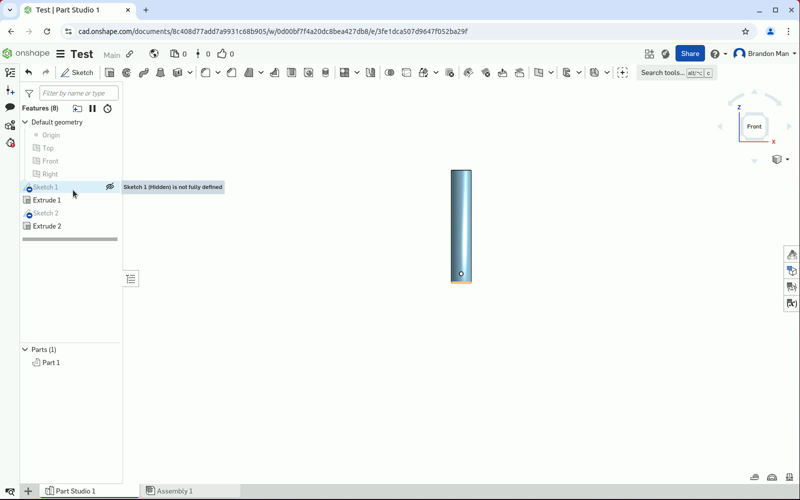
click(73, 189)
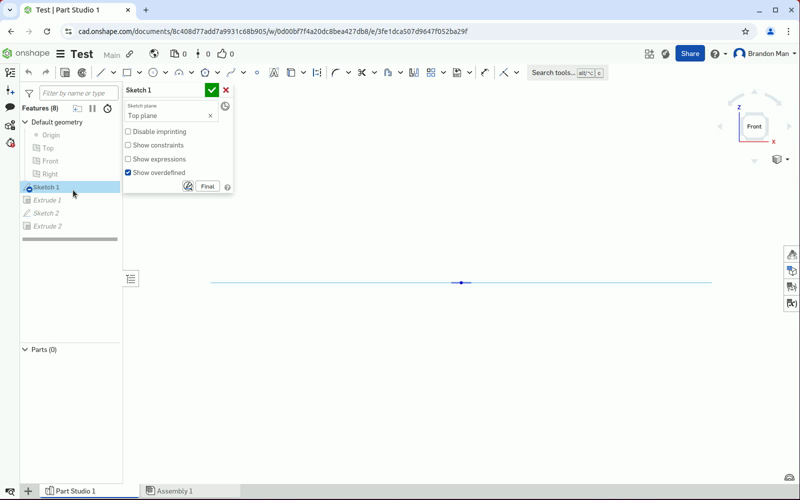
mouse_move(229, 92)
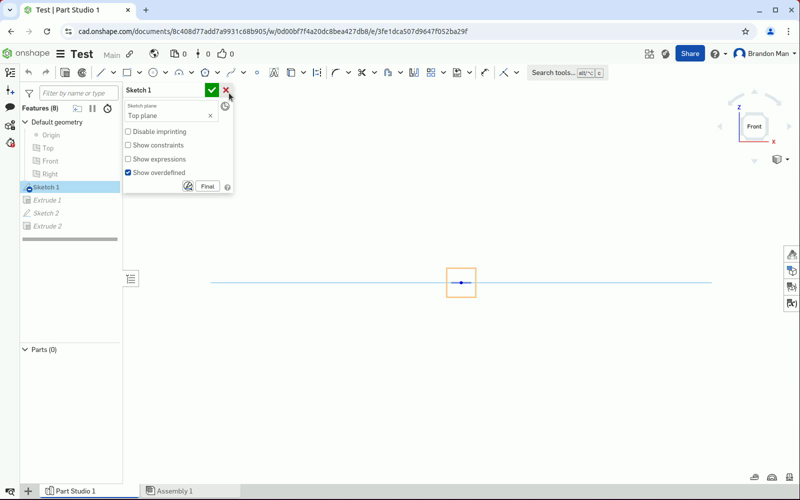
click(229, 92)
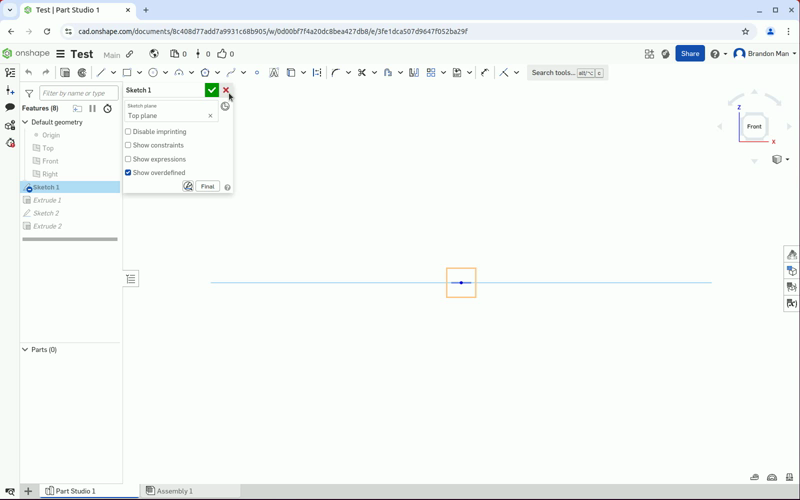
key(shift+s)
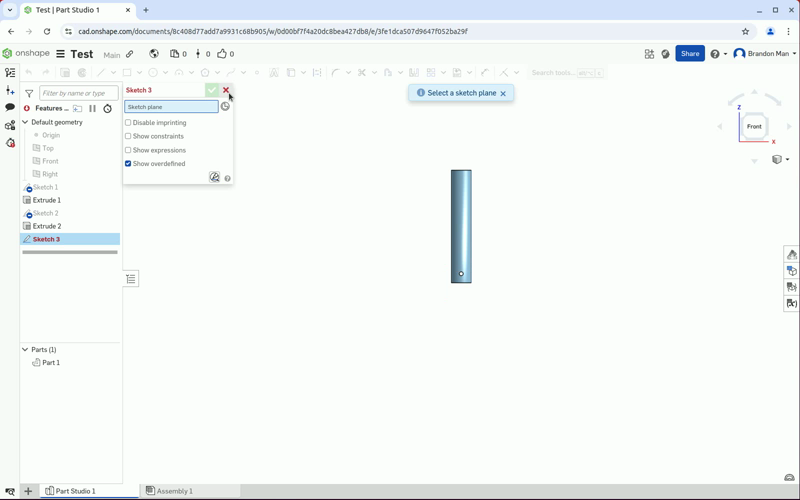
mouse_move(73, 163)
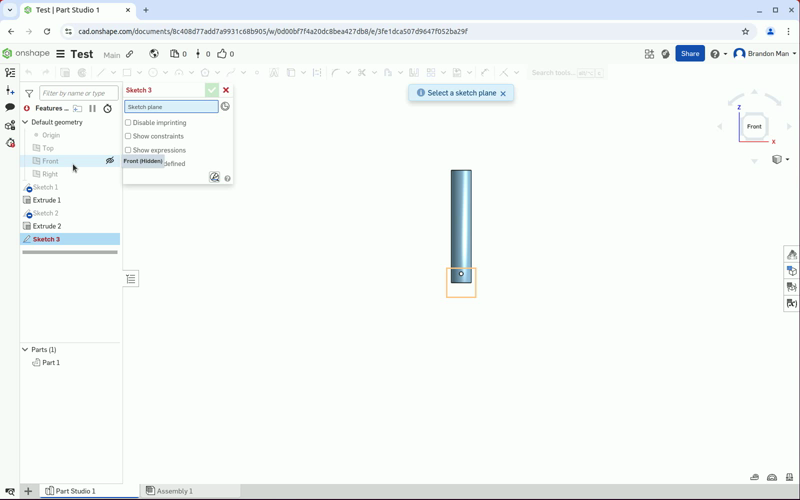
click(73, 163)
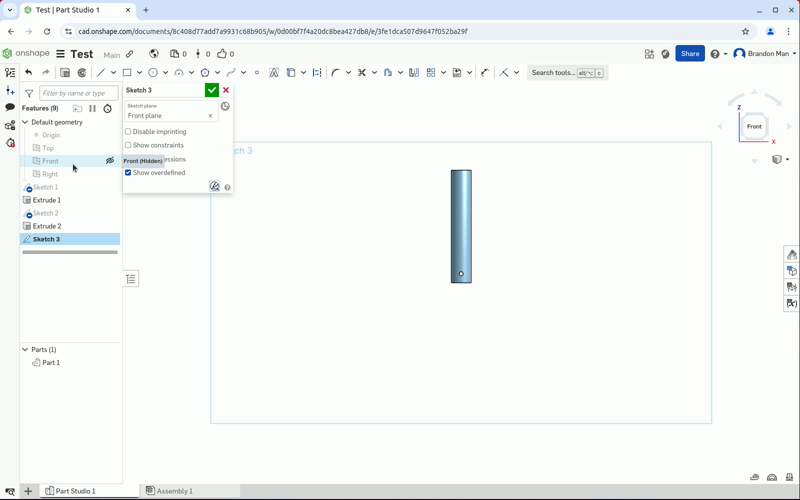
mouse_move(73, 352)
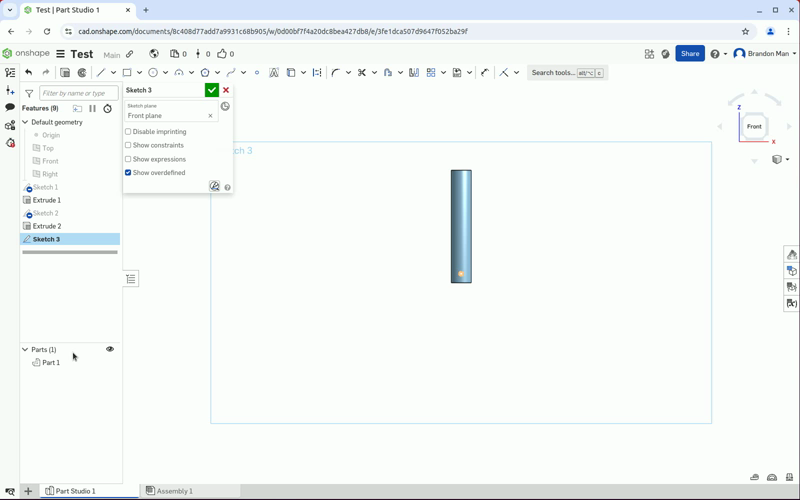
key(y)
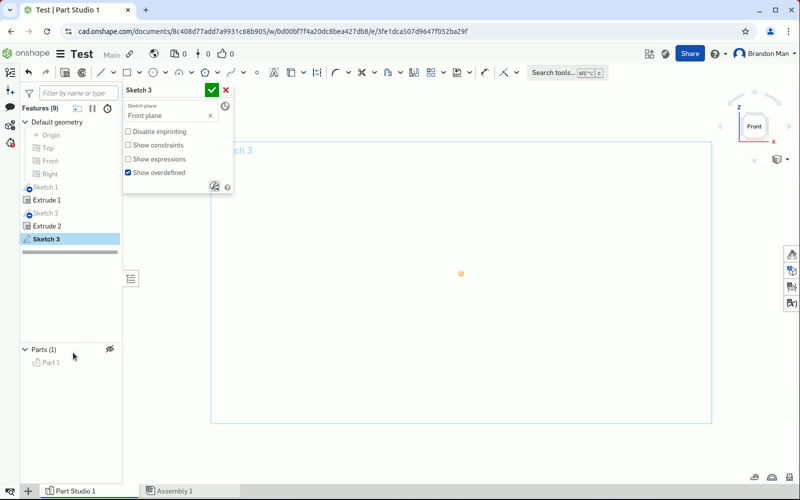
key(c)
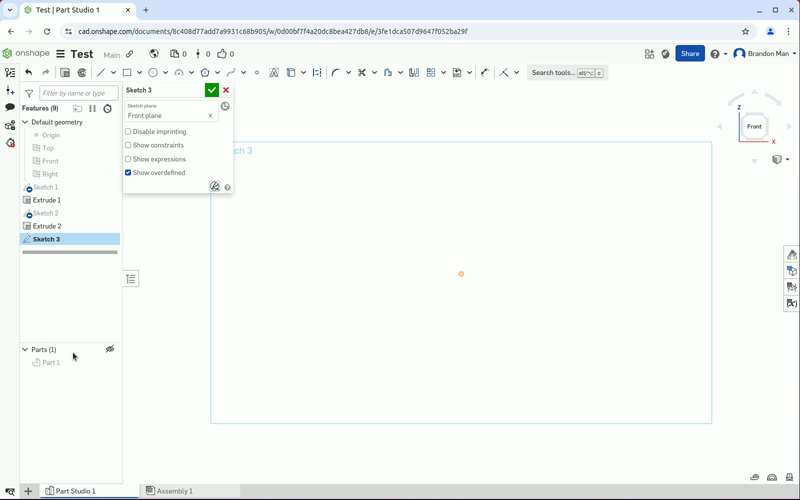
key_down(shift)
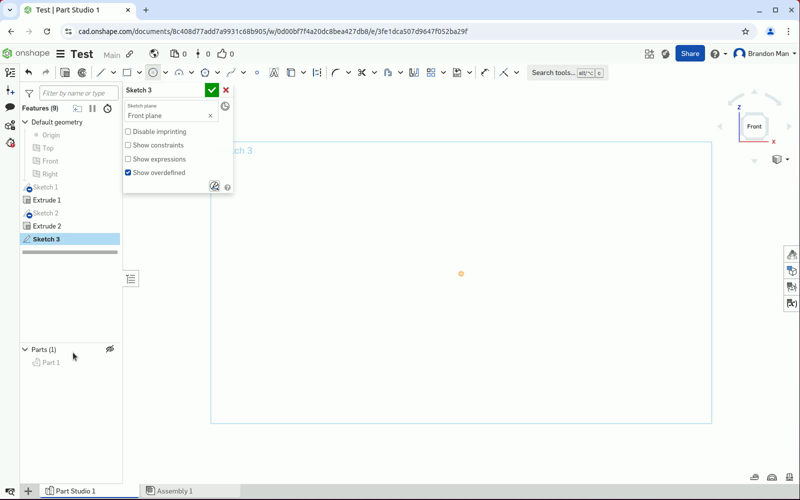
mouse_move(461, 179)
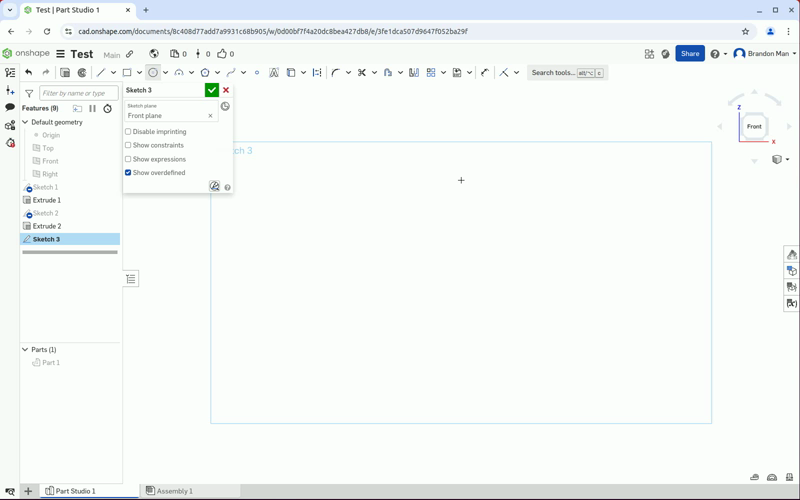
click(461, 179)
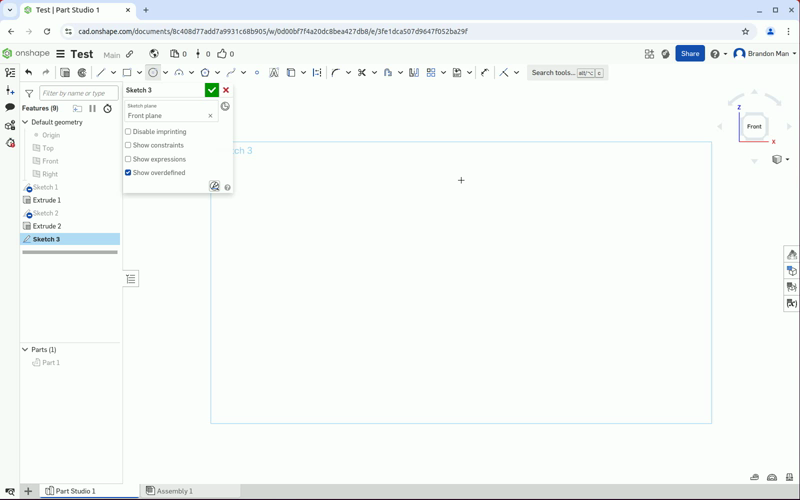
key_up(shift)
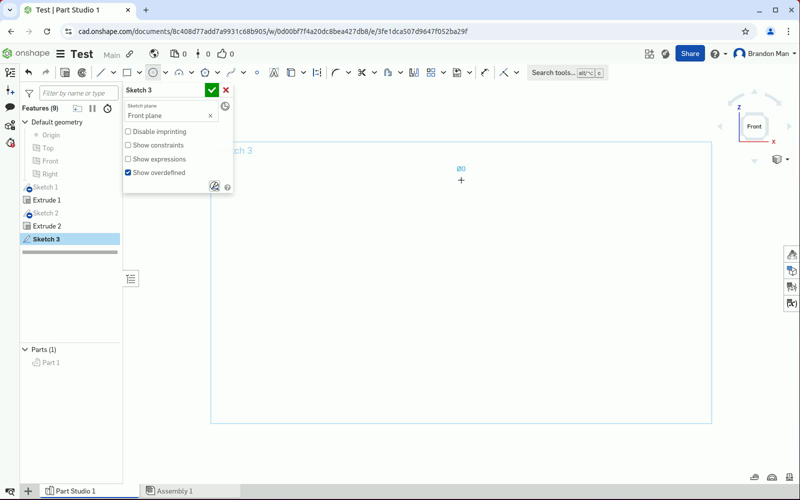
mouse_move(463, 179)
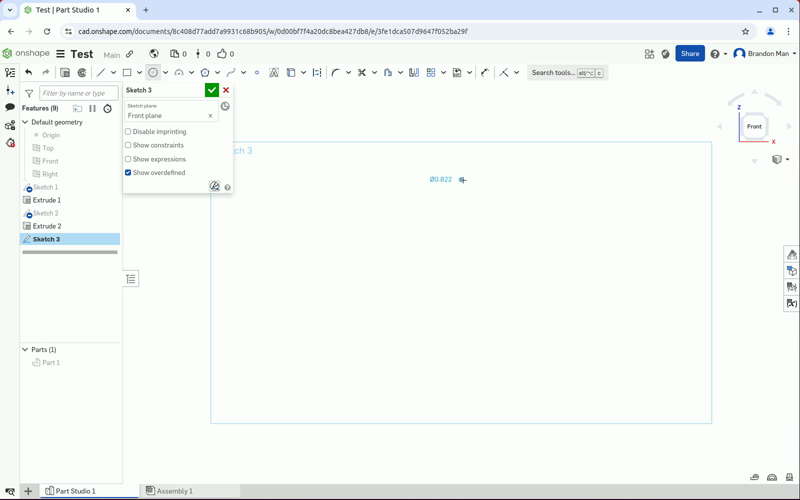
scroll(6)
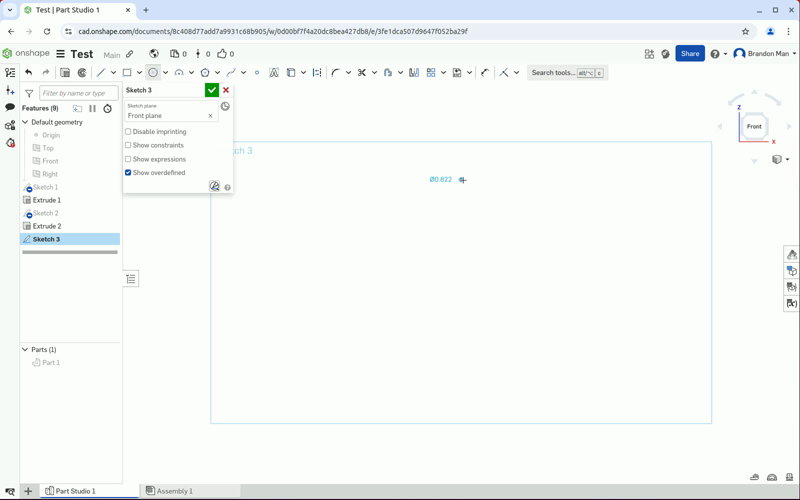
scroll(6)
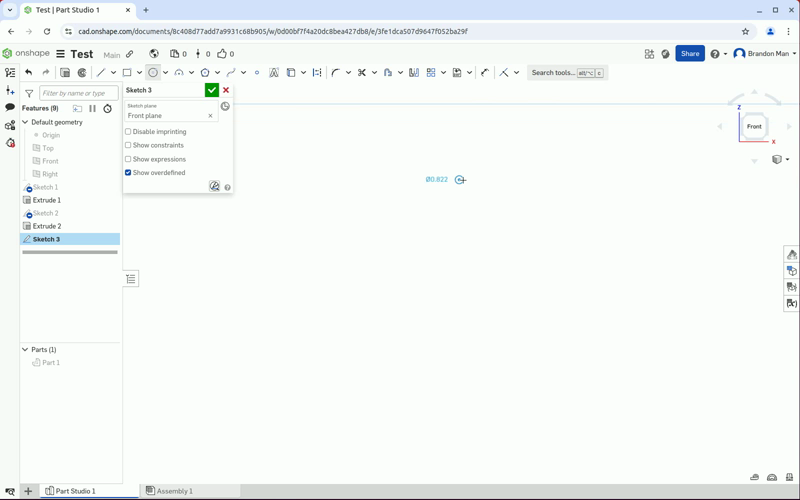
scroll(6)
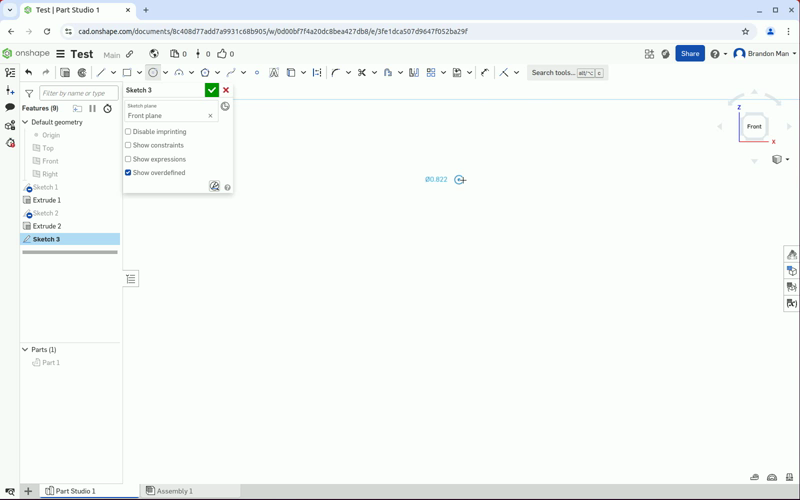
scroll(6)
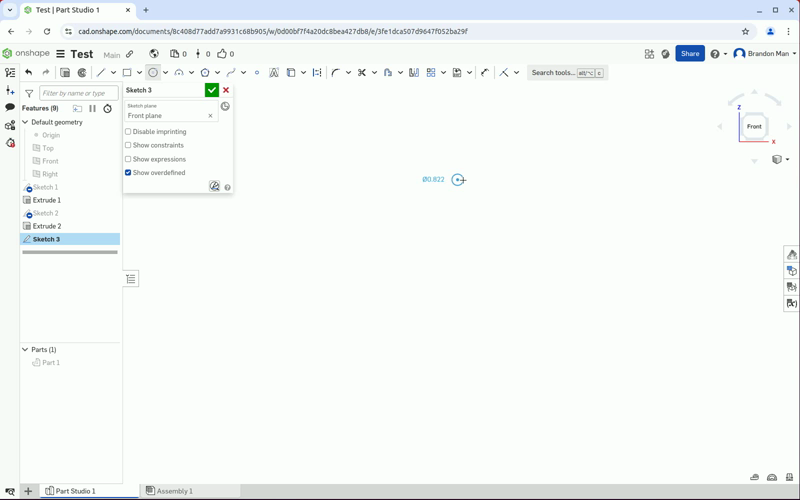
scroll(6)
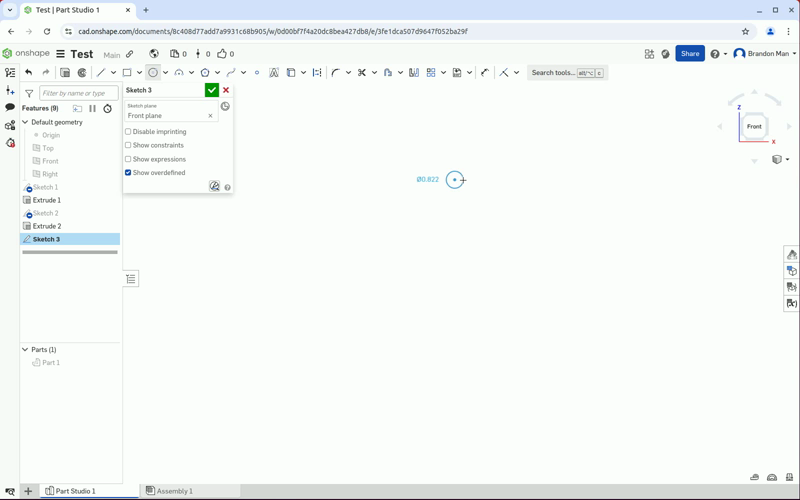
scroll(6)
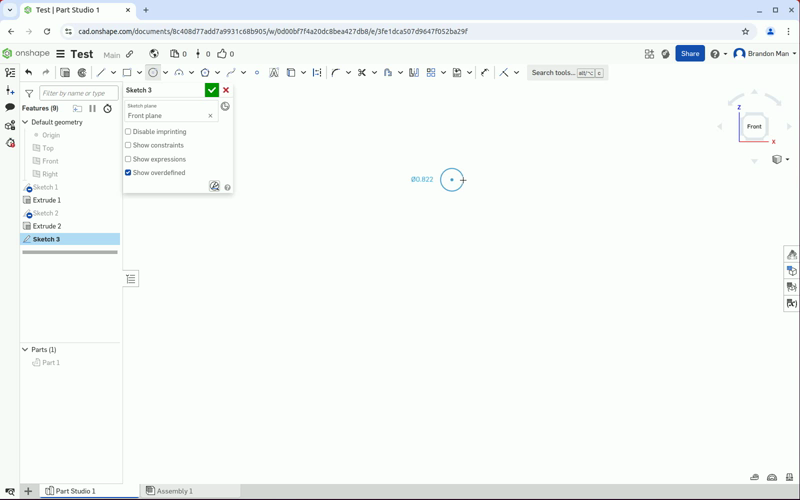
scroll(6)
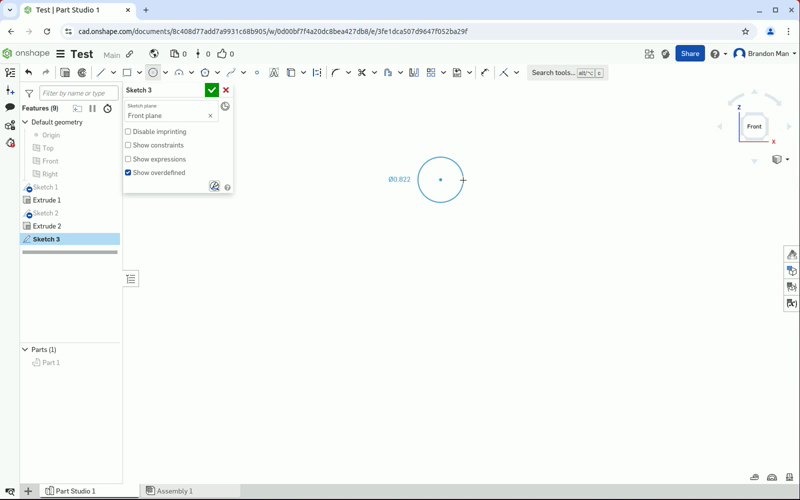
click(463, 179)
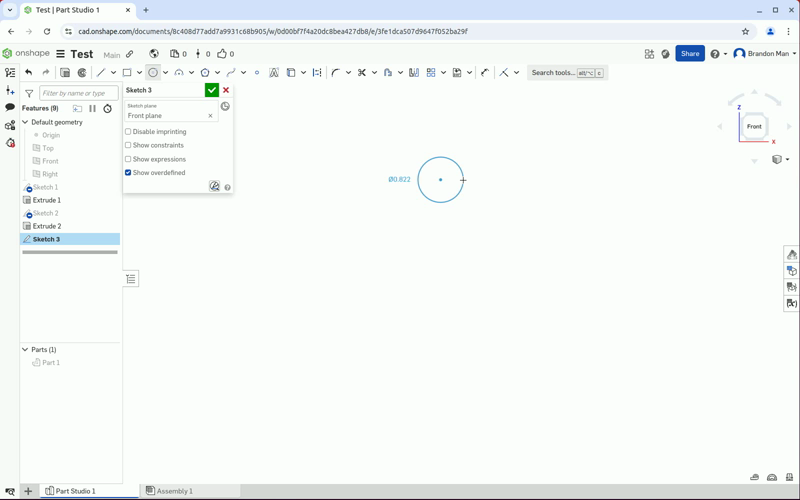
scroll(-6)
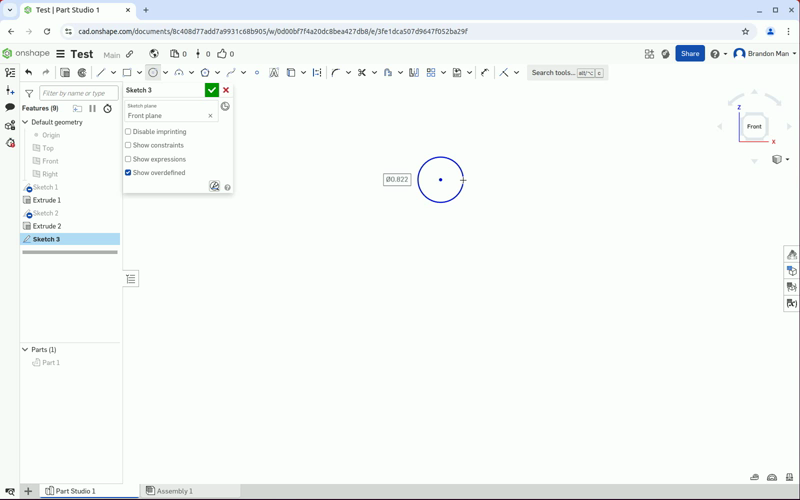
scroll(-6)
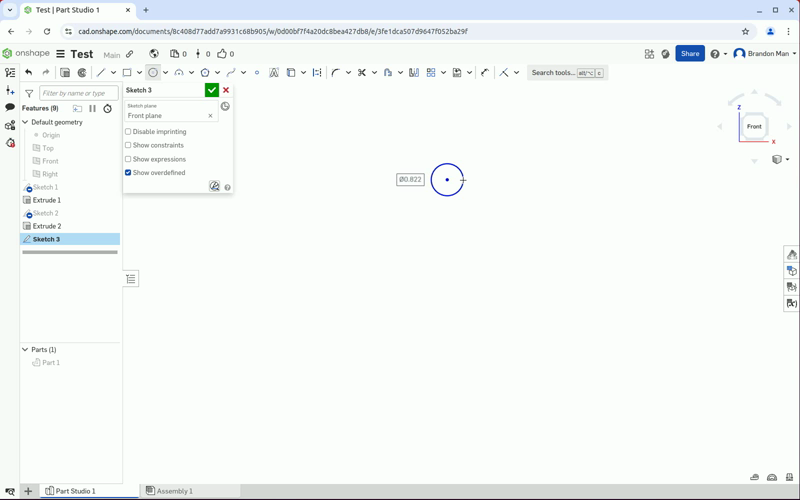
scroll(-6)
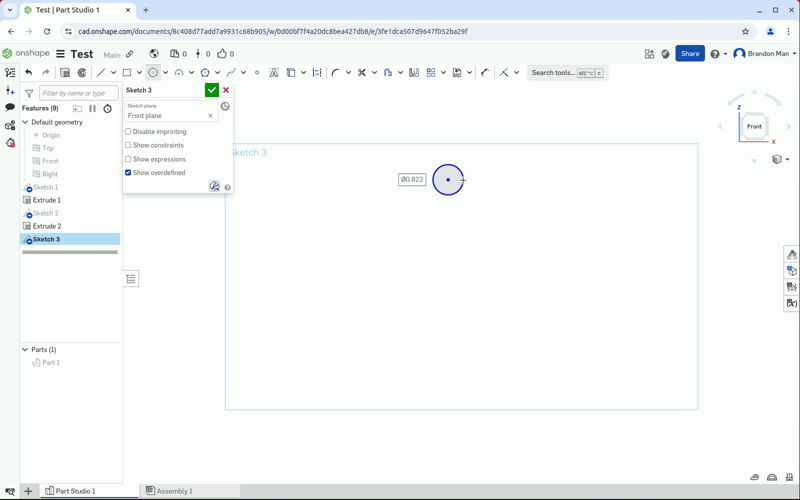
scroll(-6)
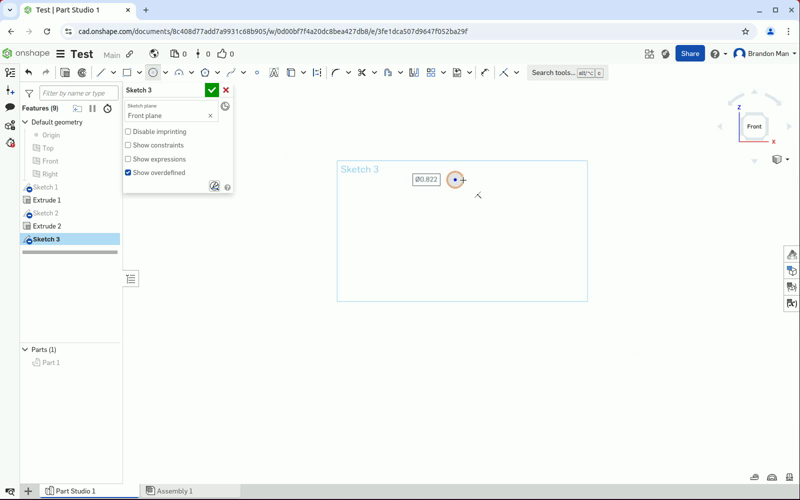
scroll(-6)
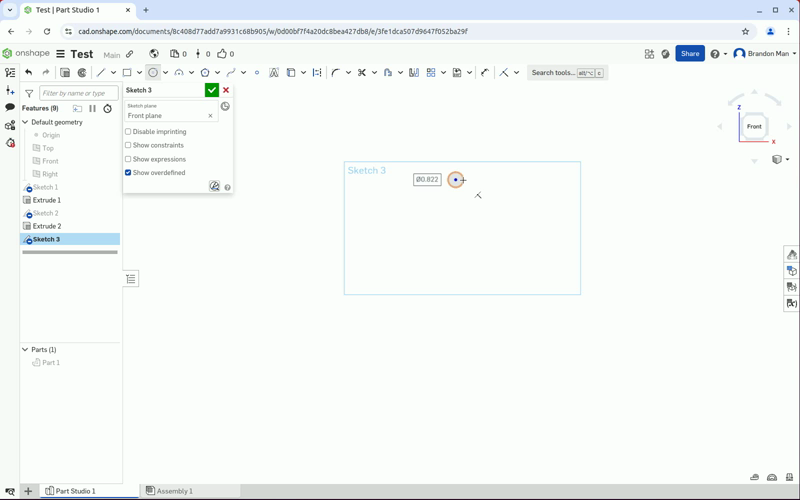
scroll(-6)
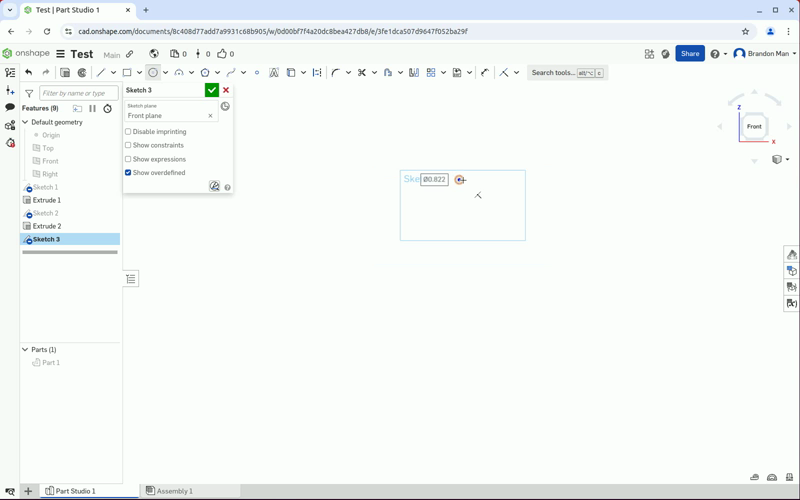
scroll(-6)
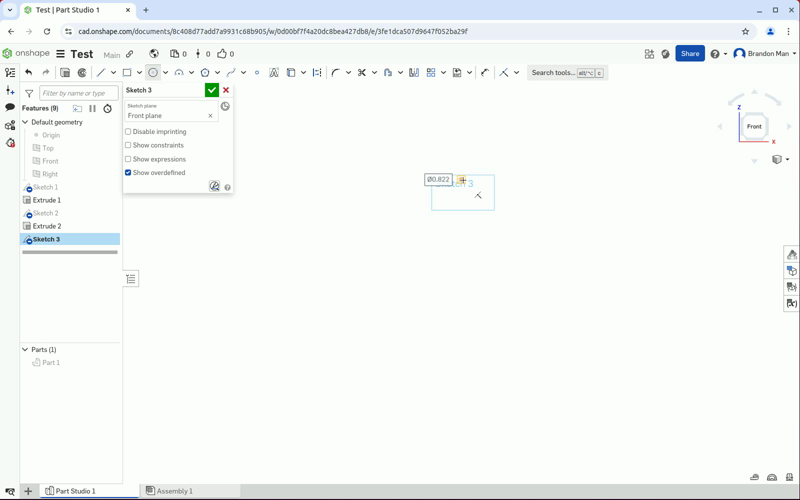
key(esc)
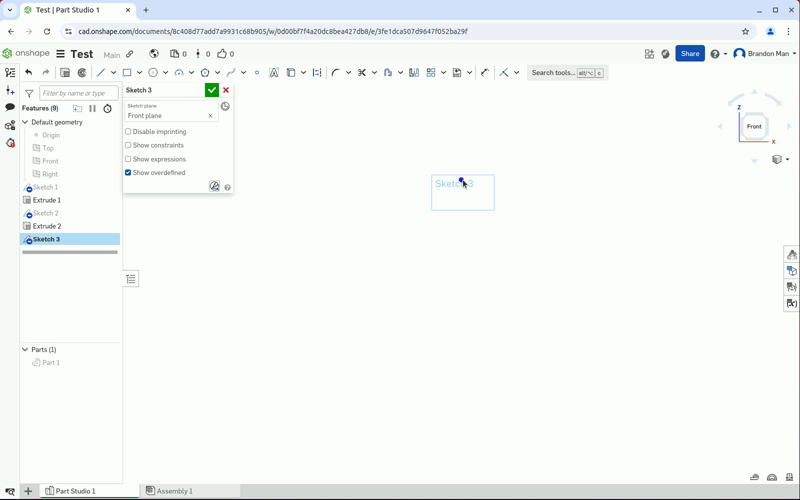
mouse_move(460, 179)
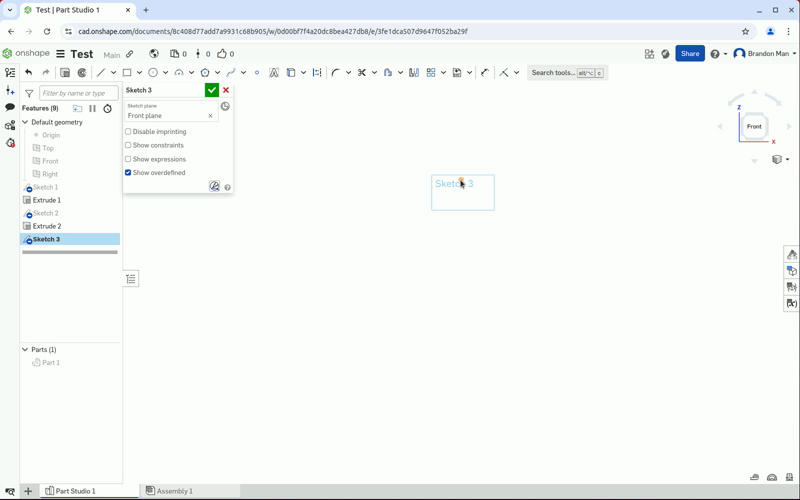
scroll(6)
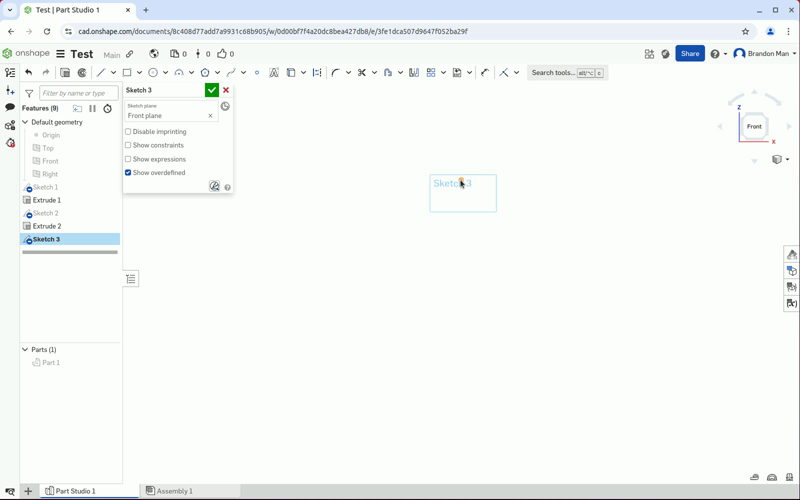
scroll(6)
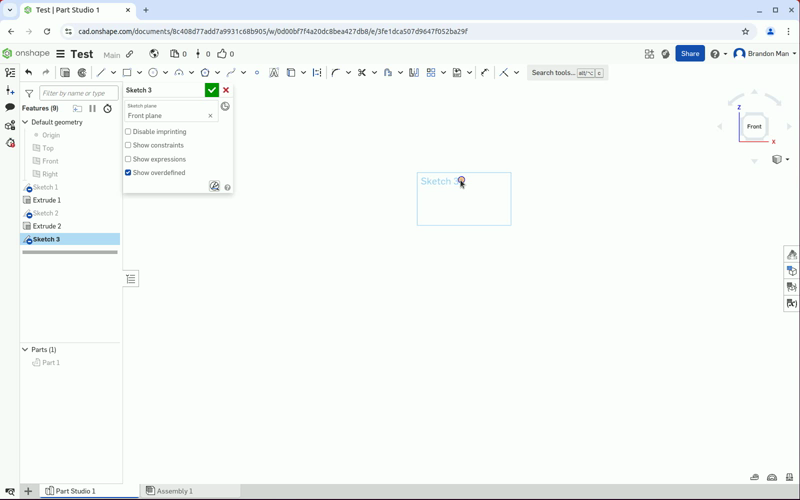
scroll(6)
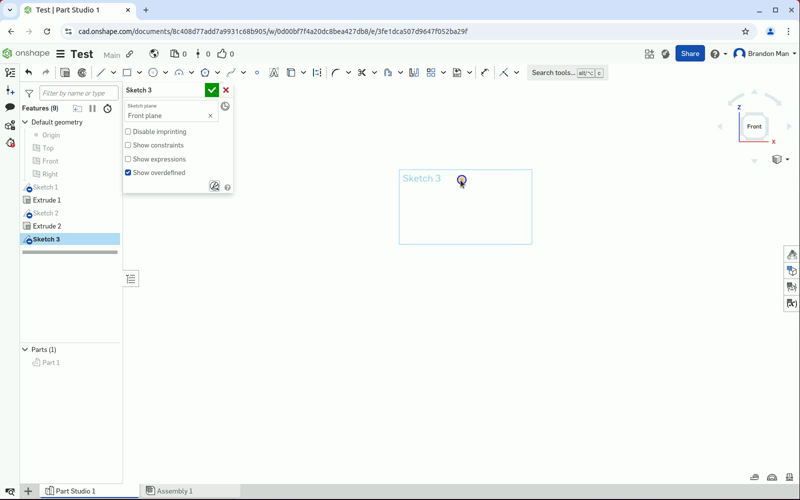
scroll(6)
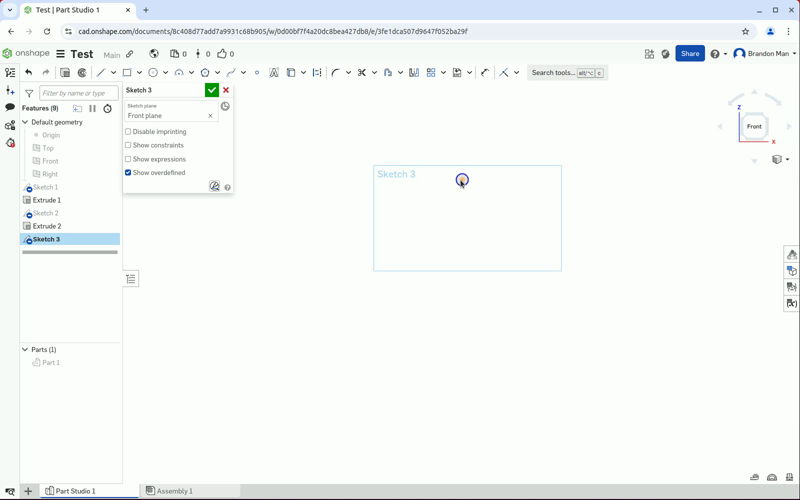
scroll(6)
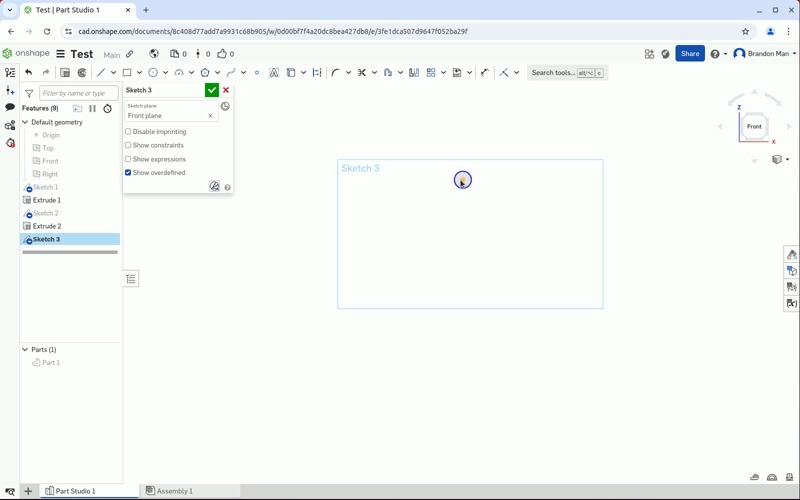
scroll(6)
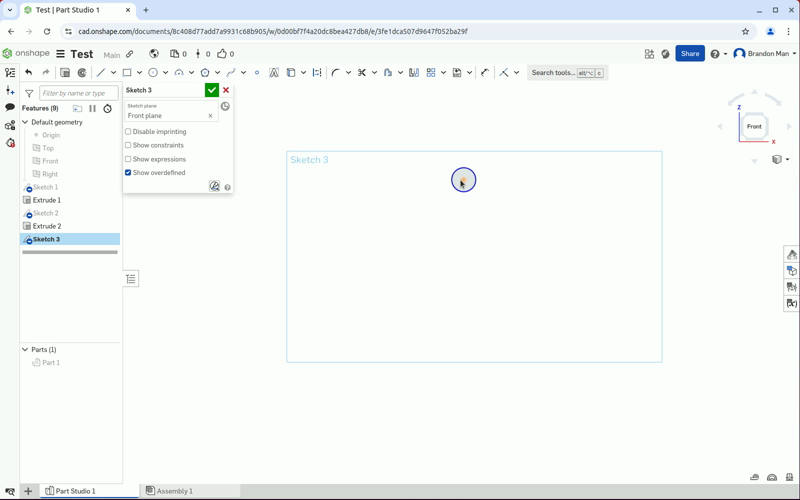
scroll(6)
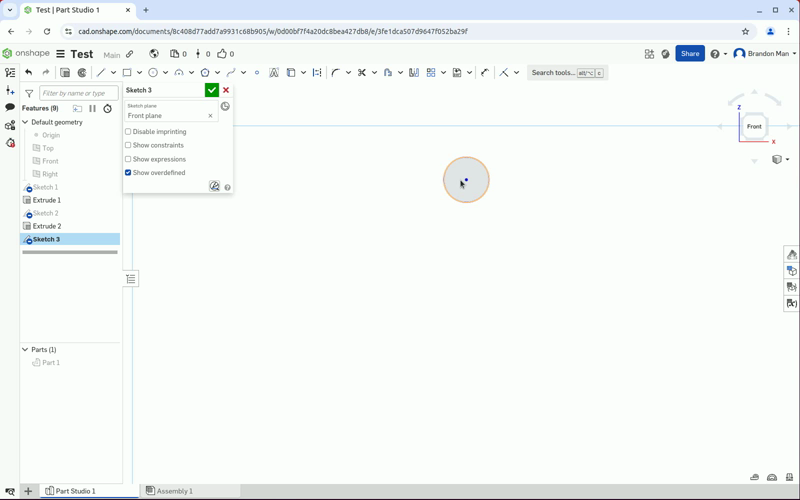
click(460, 179)
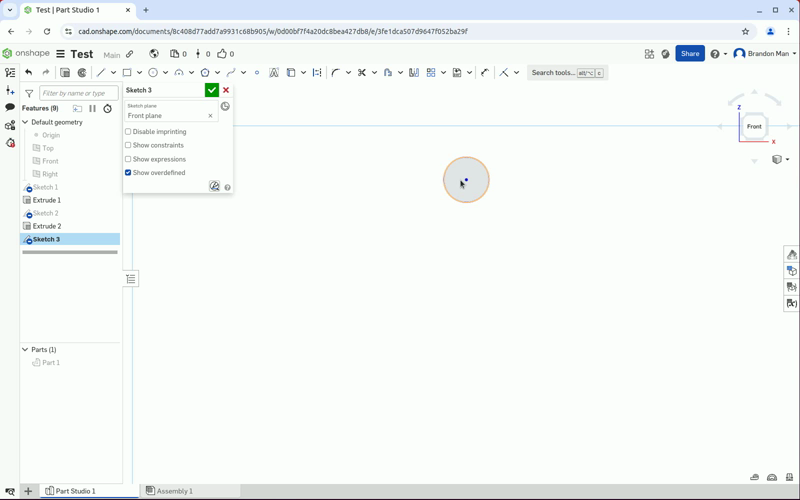
scroll(-6)
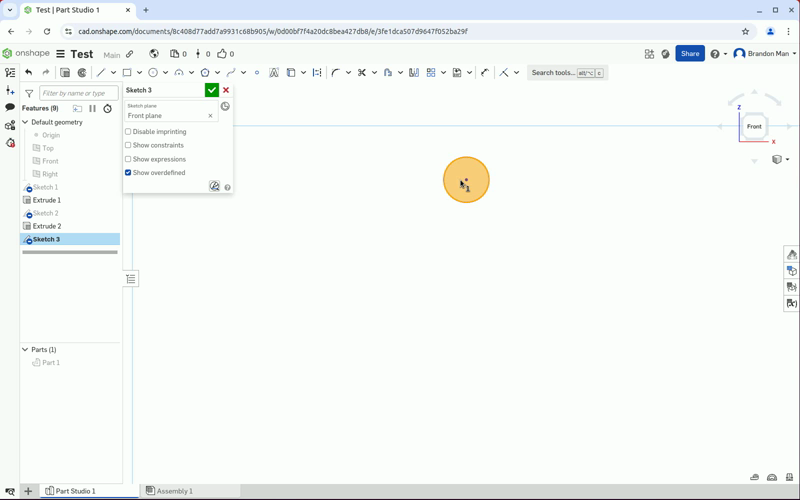
scroll(-6)
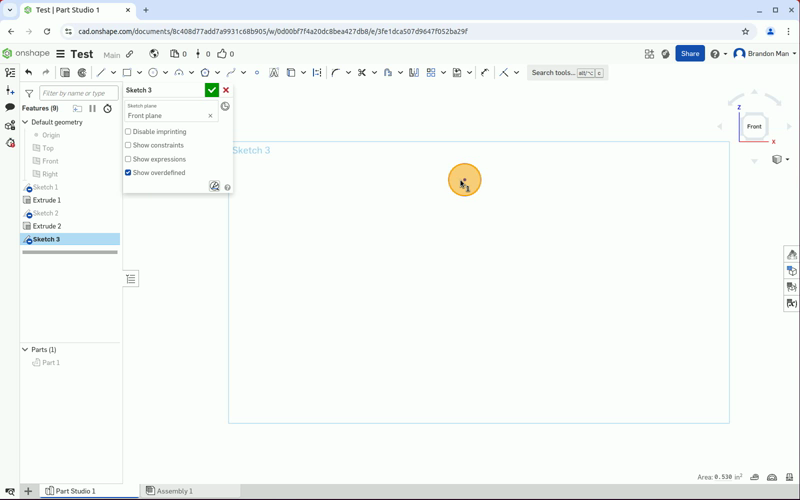
scroll(-6)
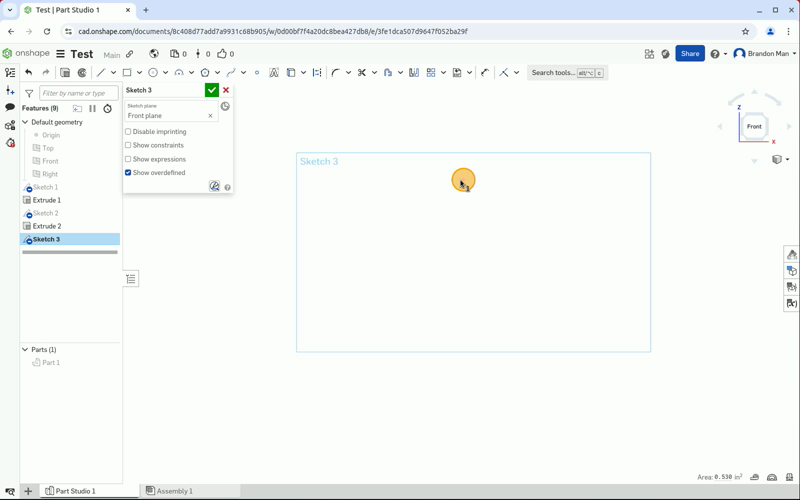
scroll(-6)
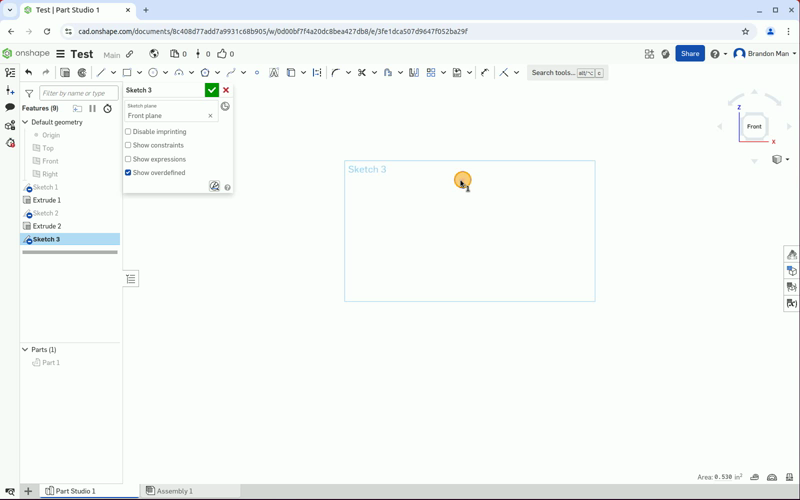
scroll(-6)
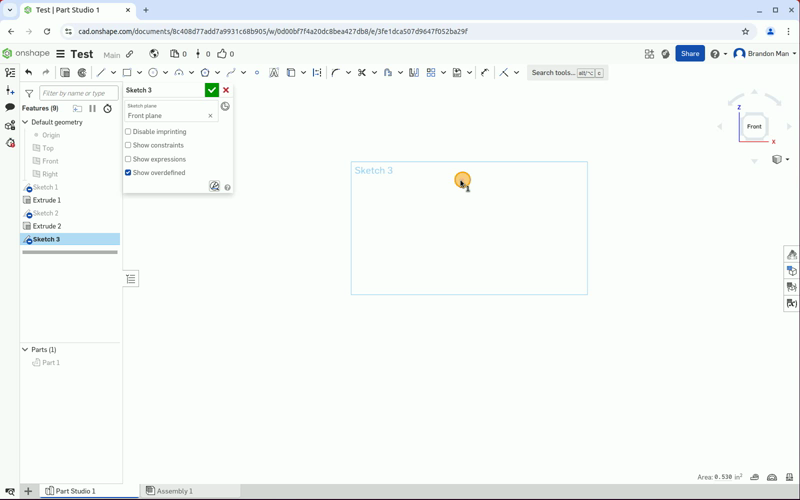
scroll(-6)
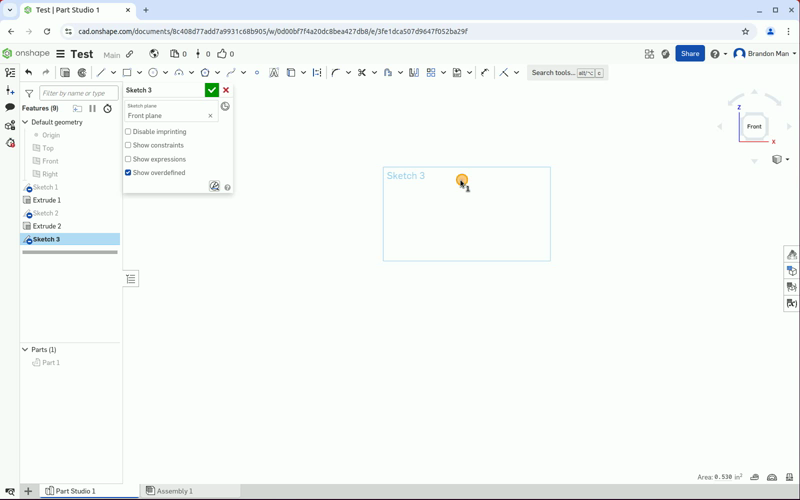
scroll(-6)
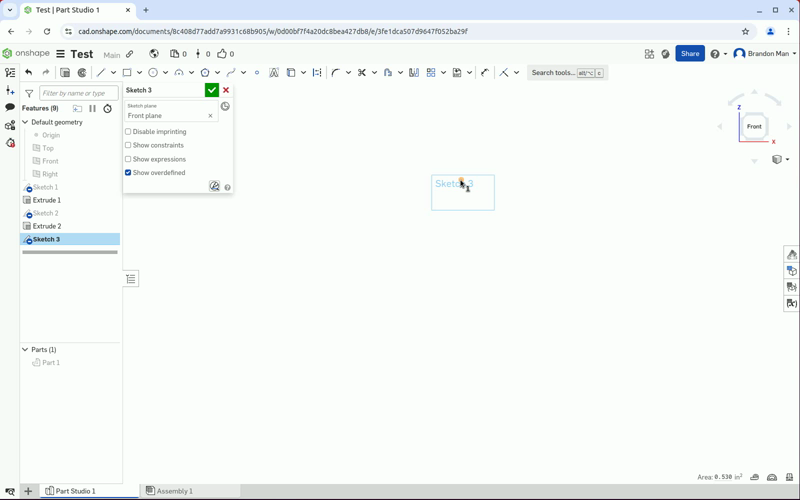
mouse_move(73, 352)
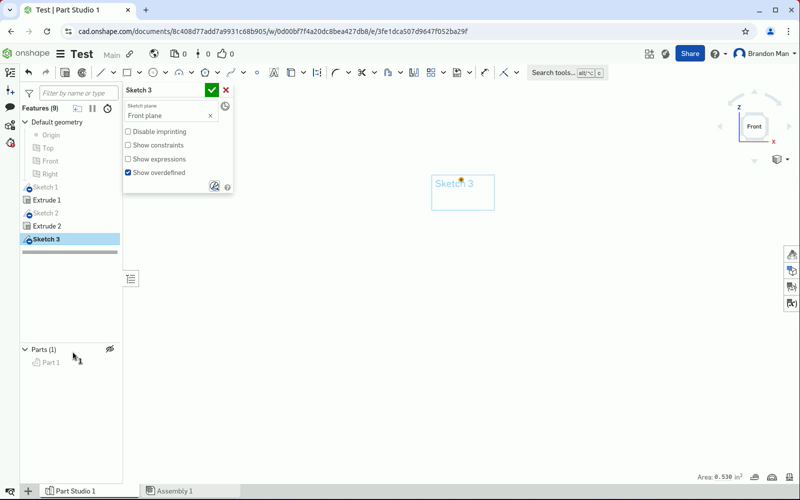
key(shift+y)
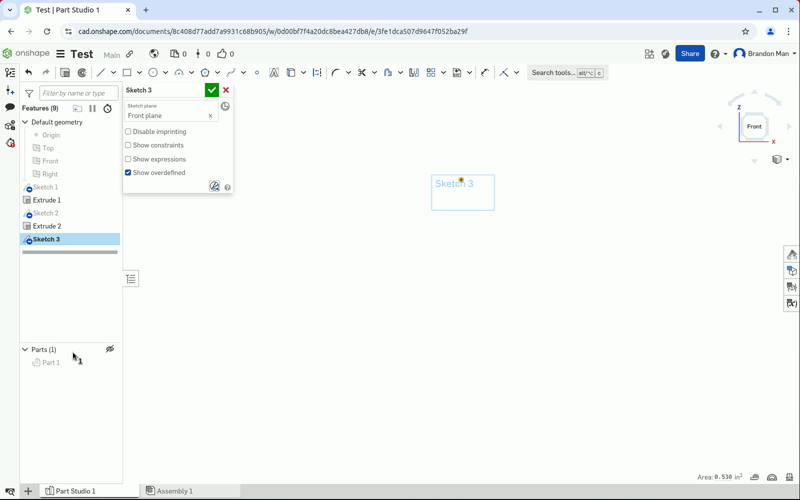
key(shift+e)
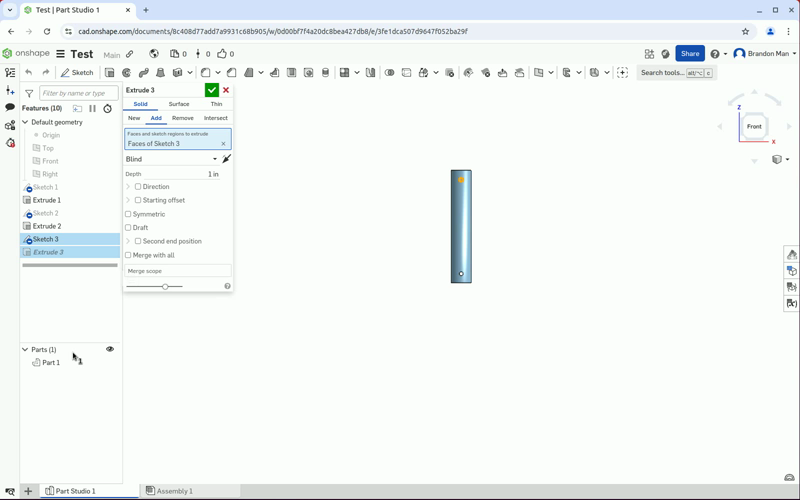
mouse_move(143, 106)
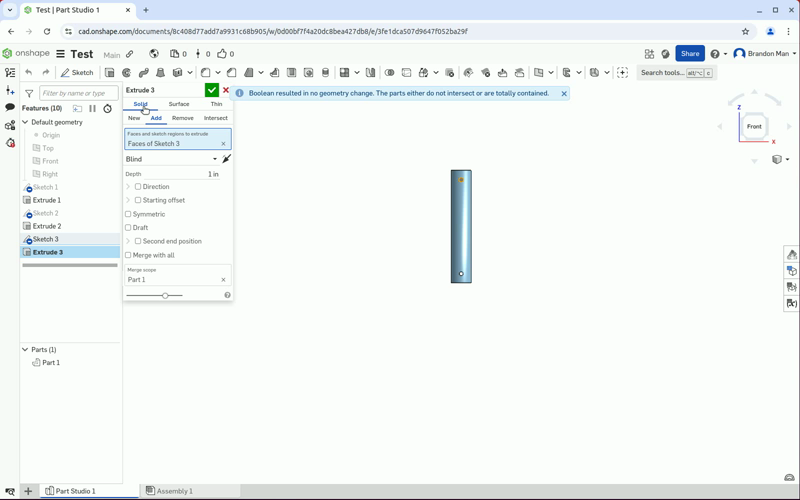
click(143, 106)
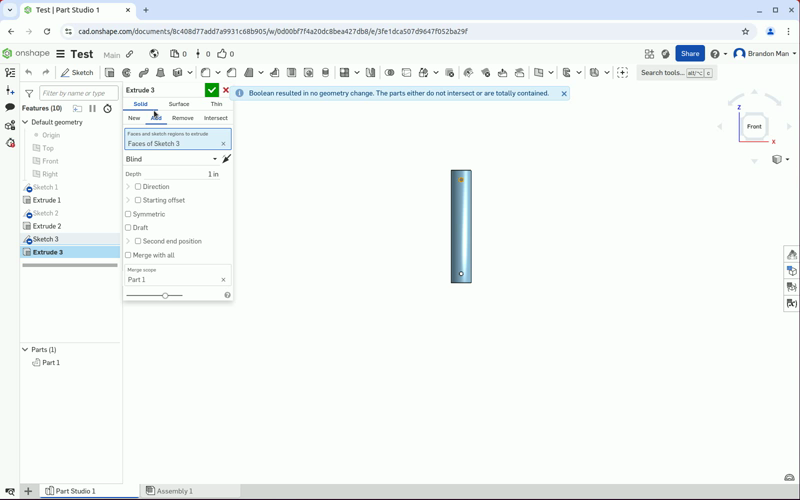
mouse_move(186, 120)
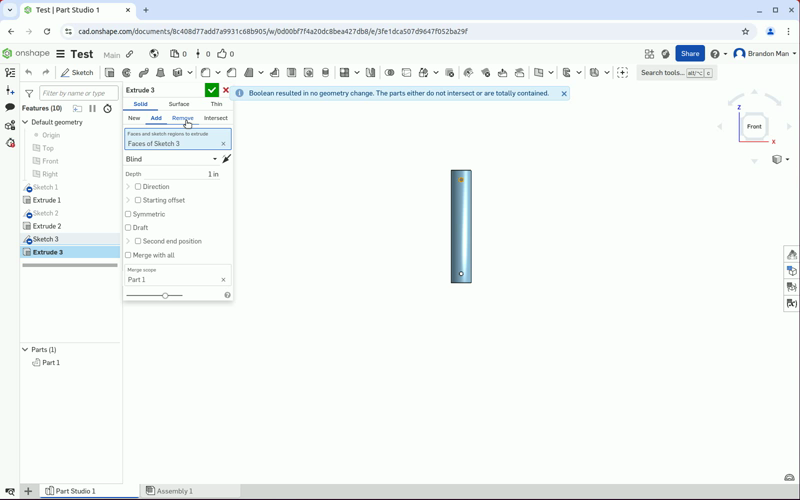
click(186, 120)
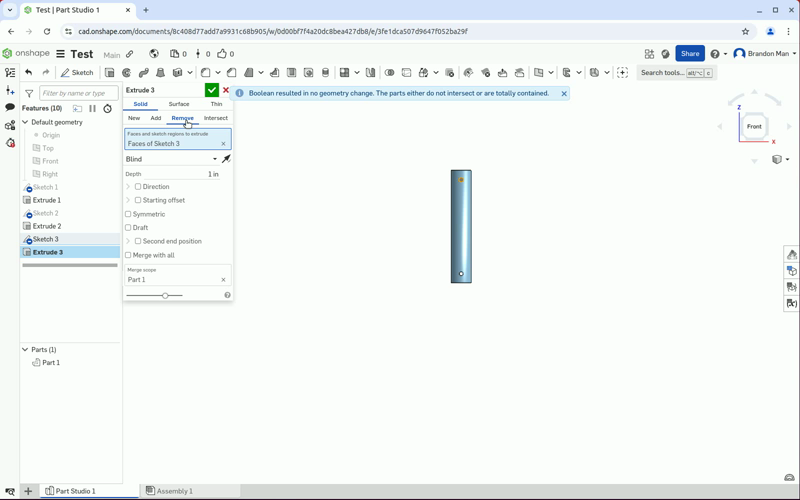
key(tab, 4)
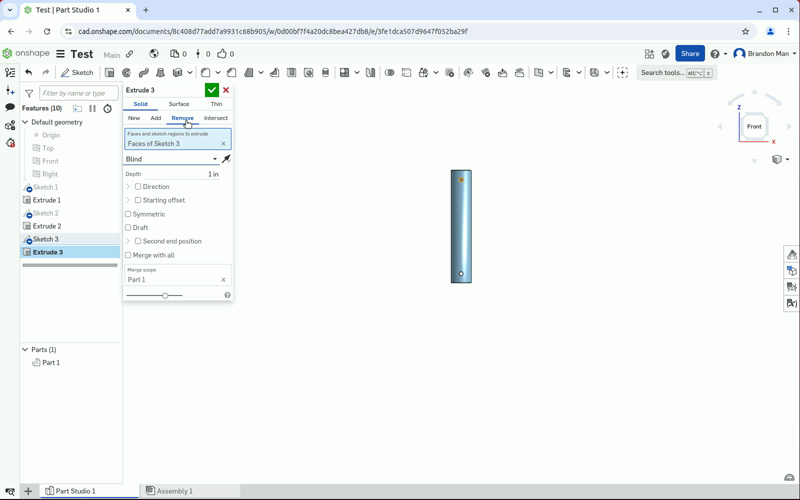
text(7.702)
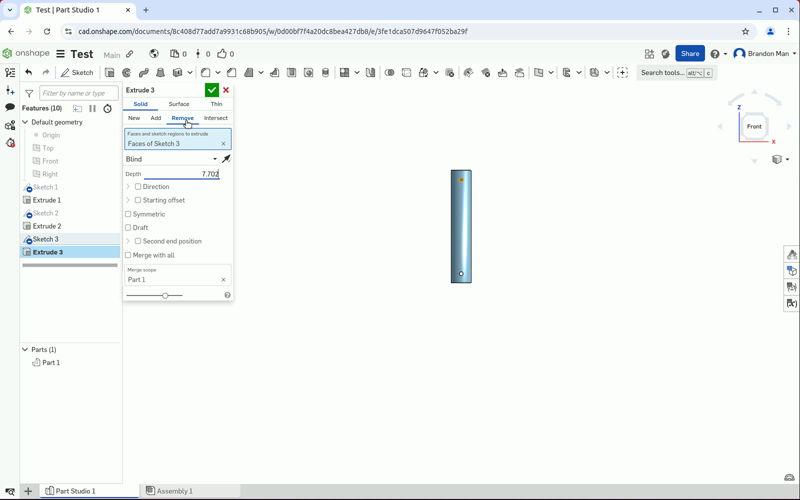
key(tab, 3)
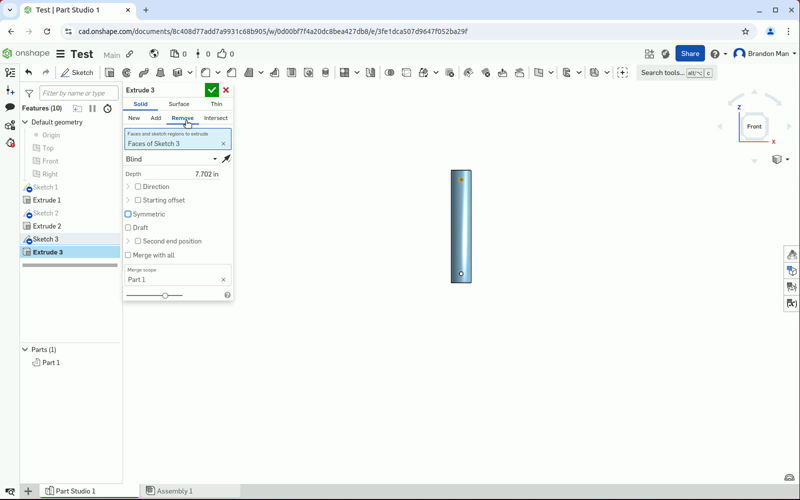
key(space)
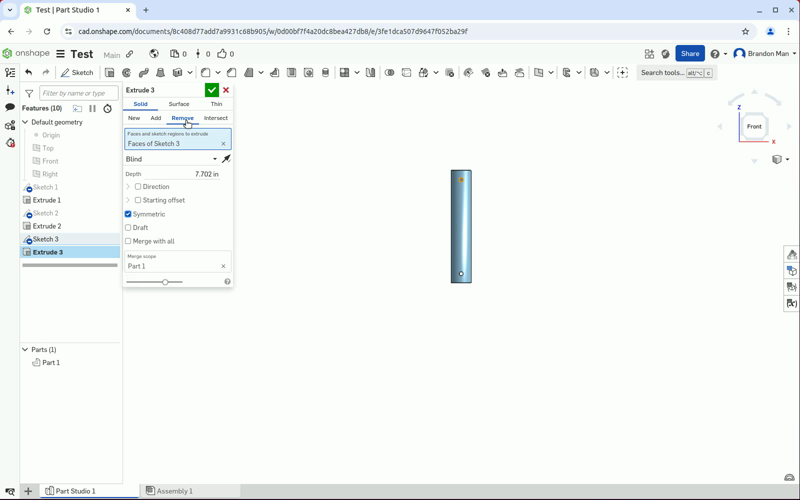
key(tab, 2)
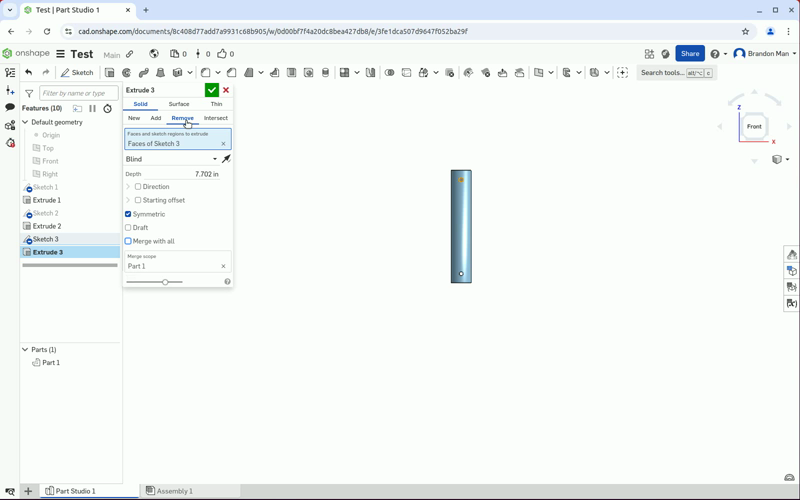
key(space)
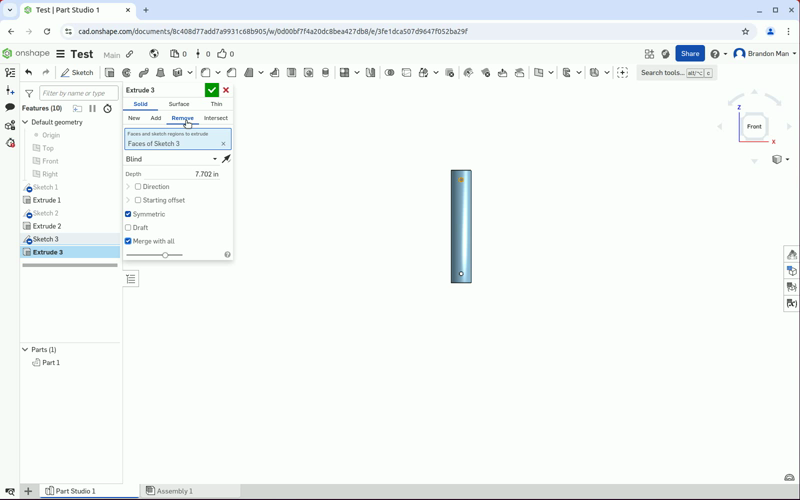
key(enter)
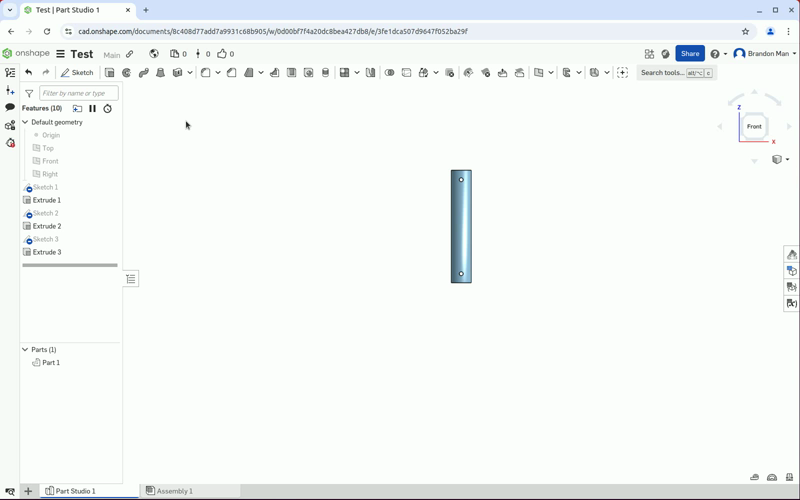
key(shift+h)
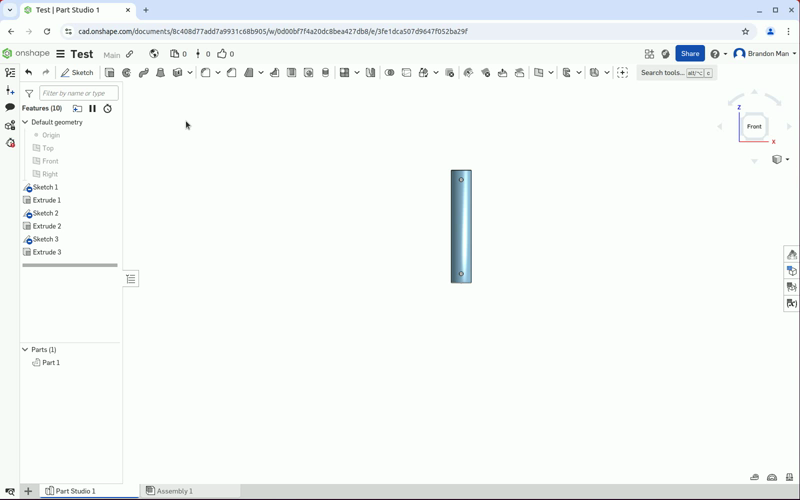
key(shift+h)
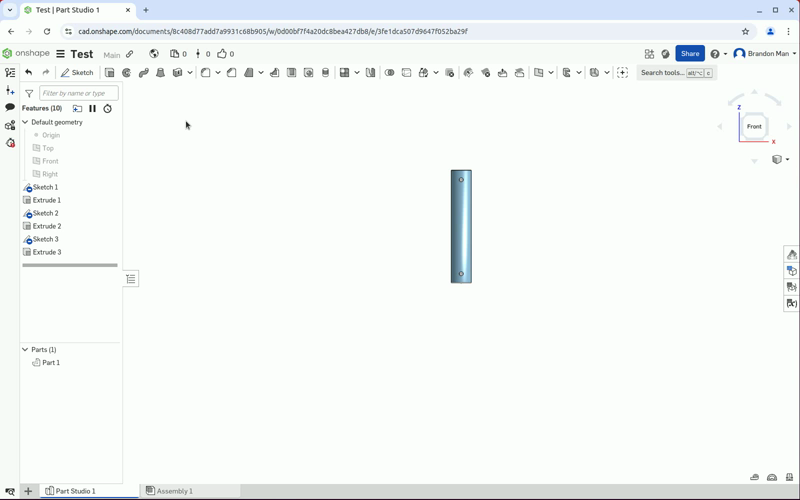
key(shift+7)
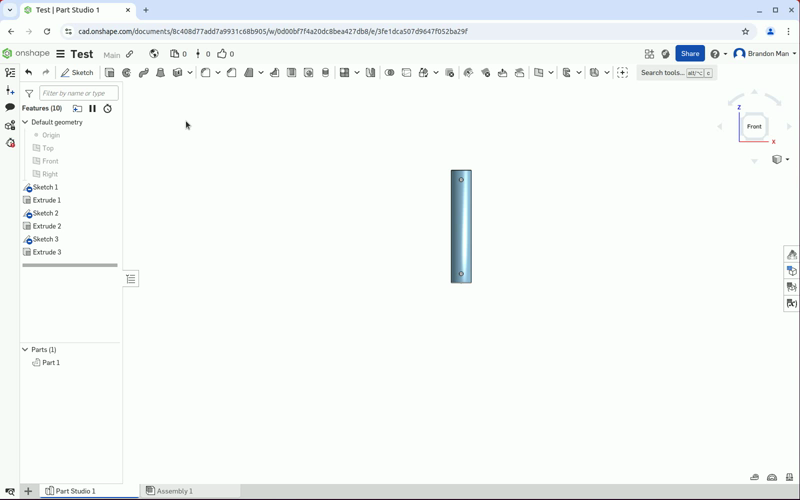
key(left, 2)
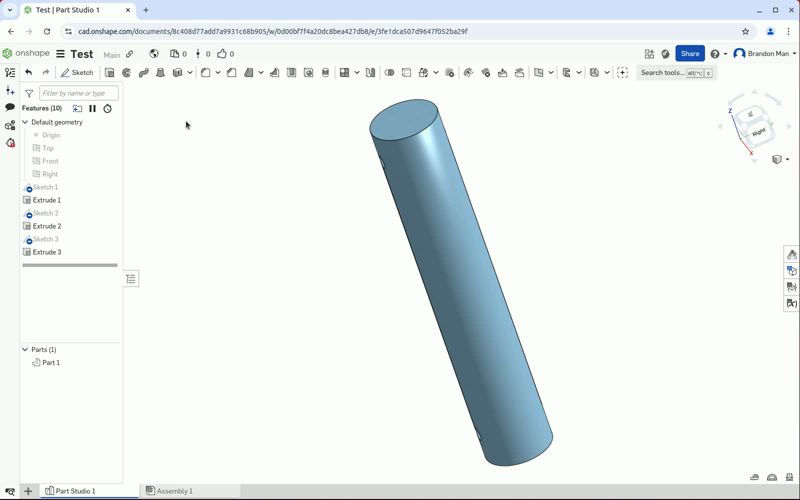
key(down, 2)
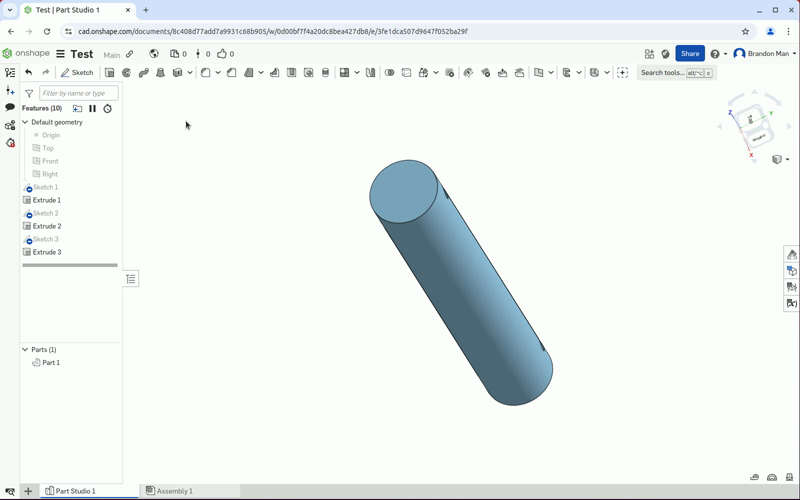
key(up, 2)
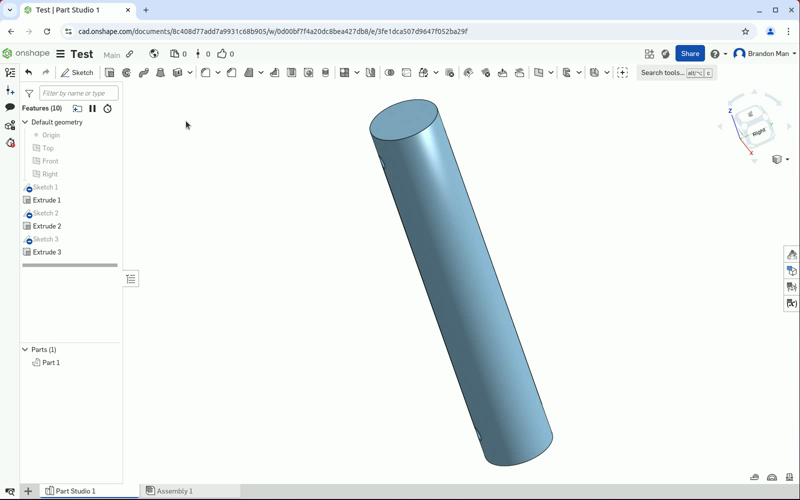
key(right, 2)
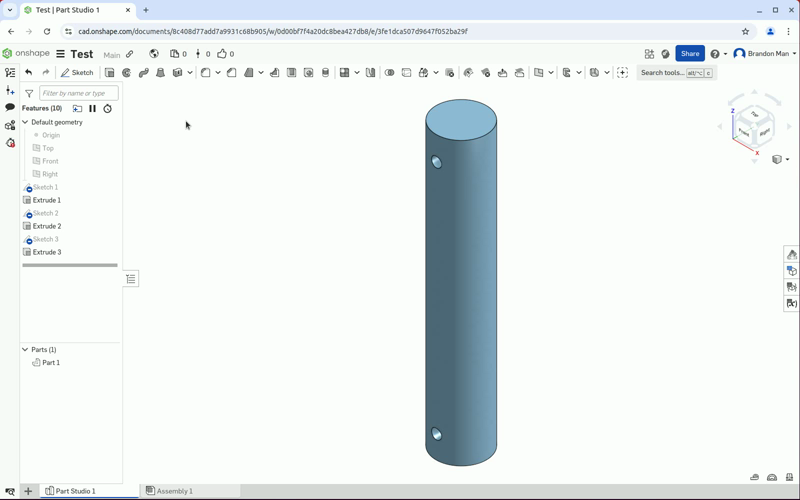
mouse_move(73, 189)
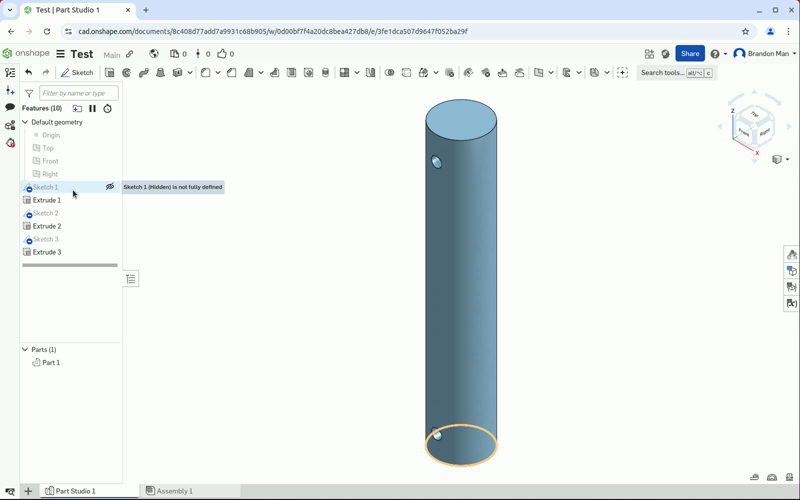
click(73, 189)